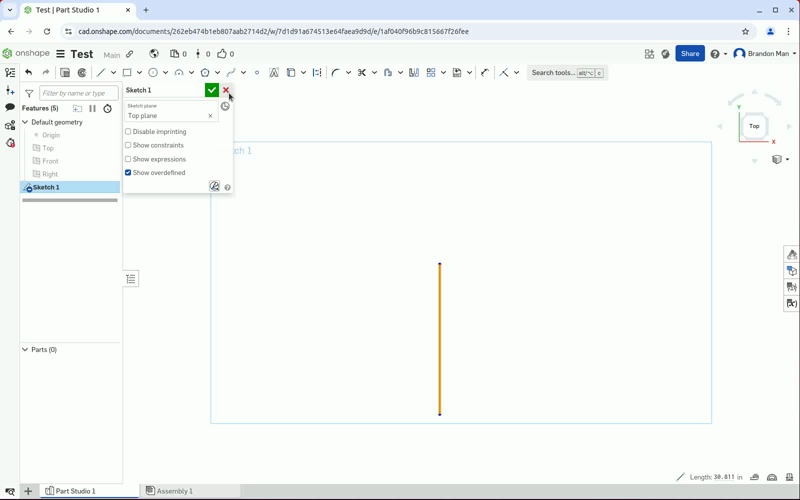
key(shift+h)
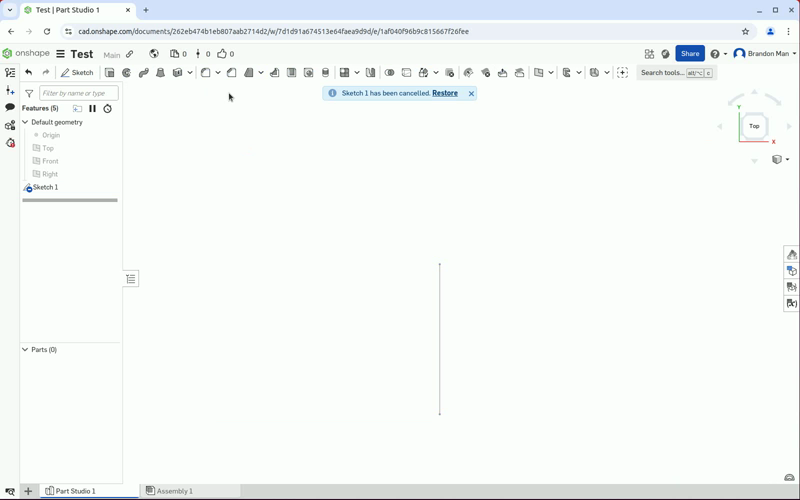
key(shift+s)
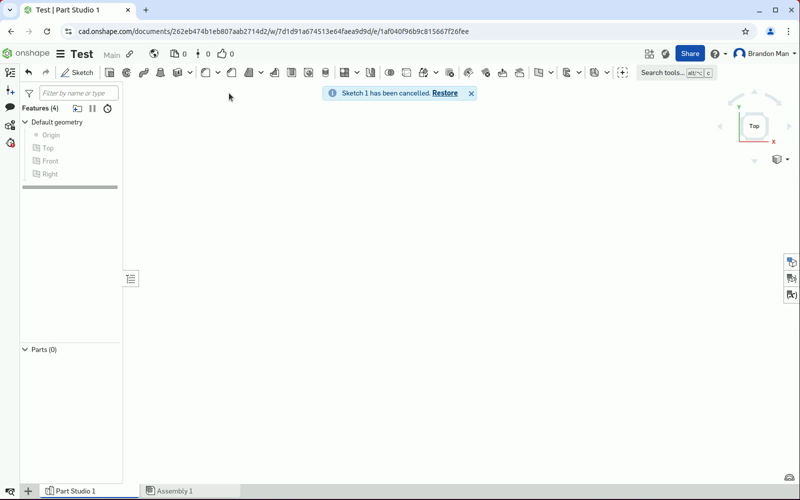
mouse_move(73, 150)
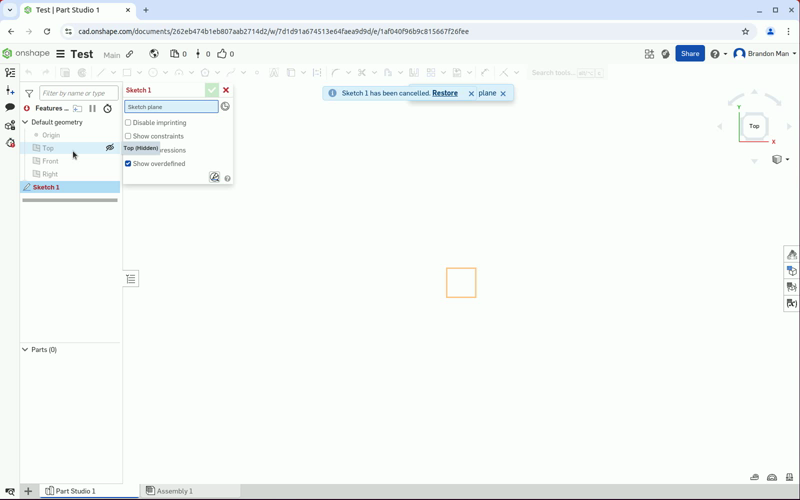
click(73, 150)
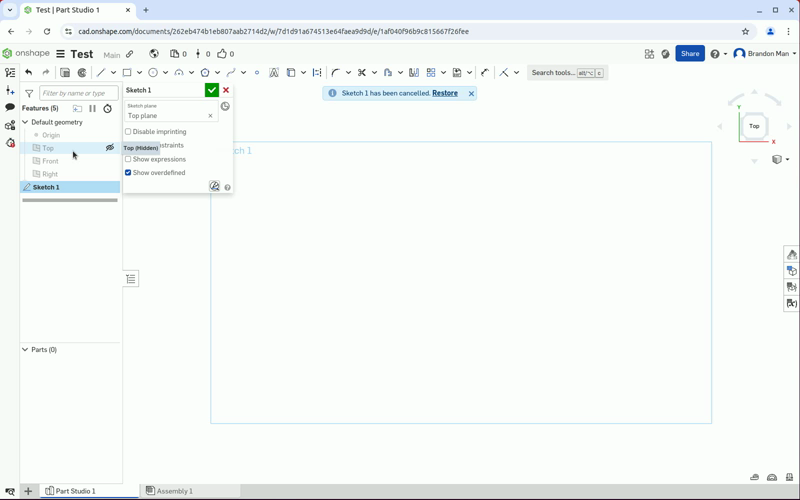
mouse_move(73, 352)
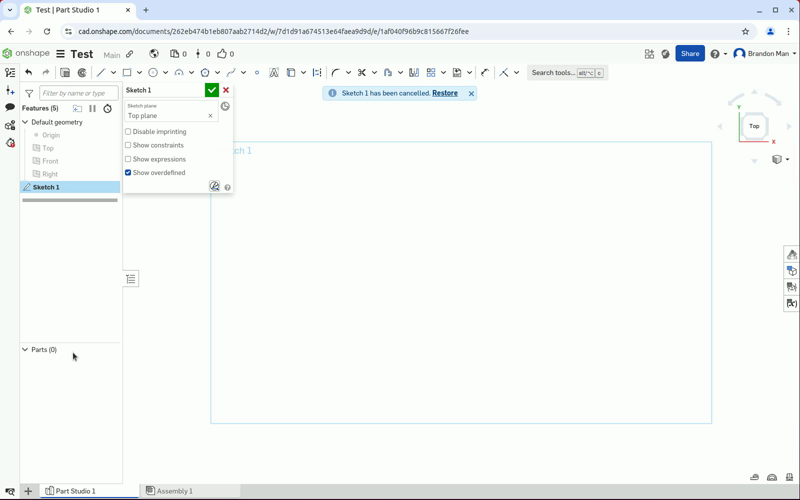
key(y)
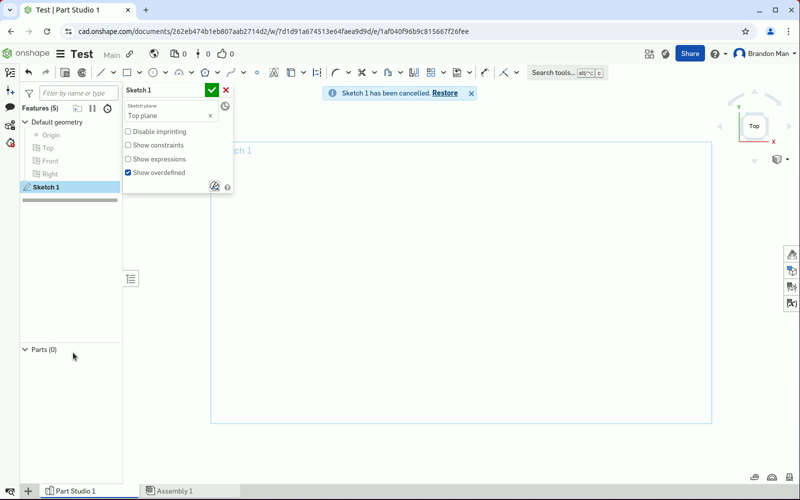
key(c)
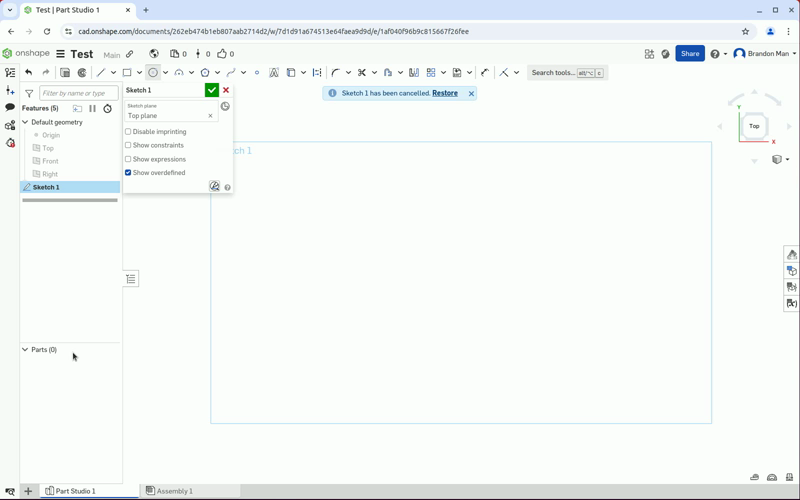
key_down(shift)
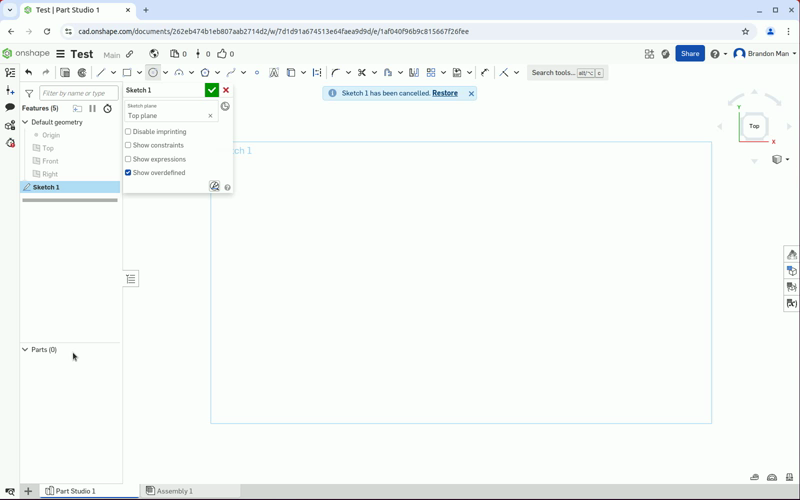
mouse_move(461, 282)
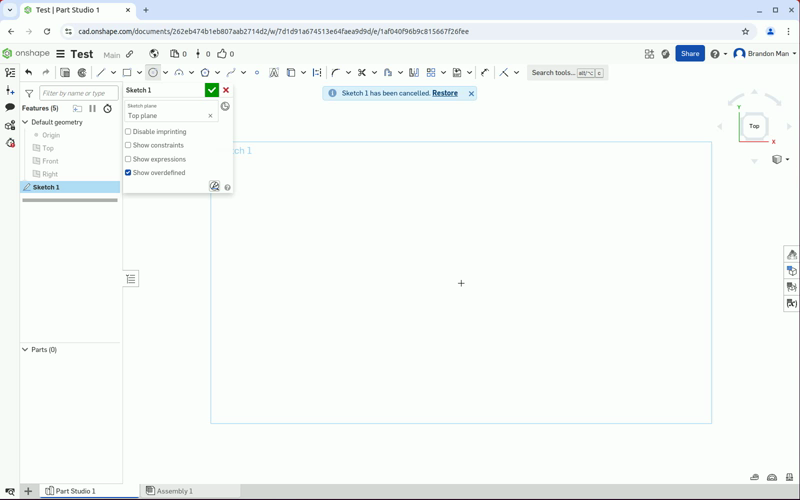
click(461, 282)
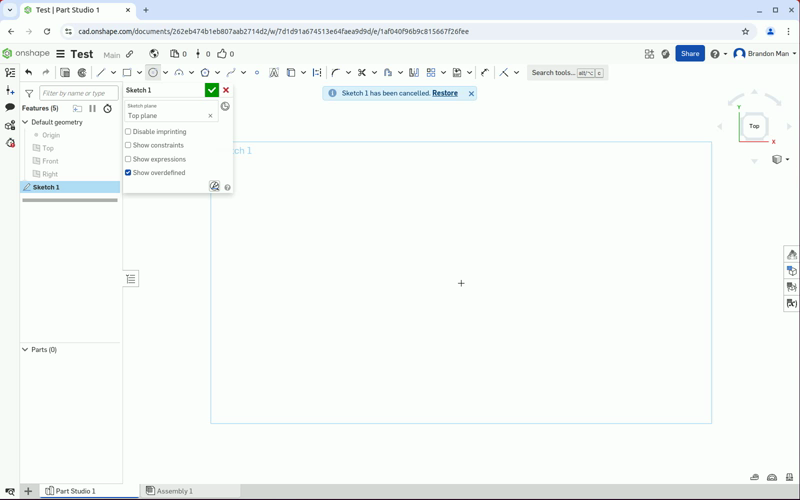
key_up(shift)
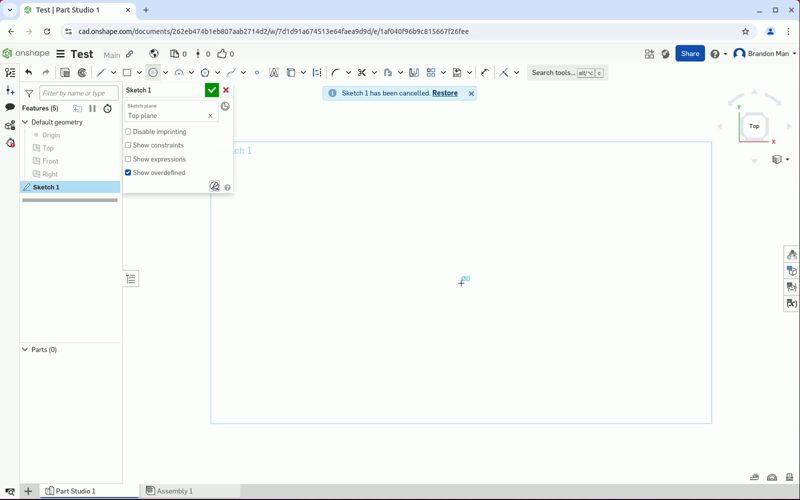
mouse_move(574, 282)
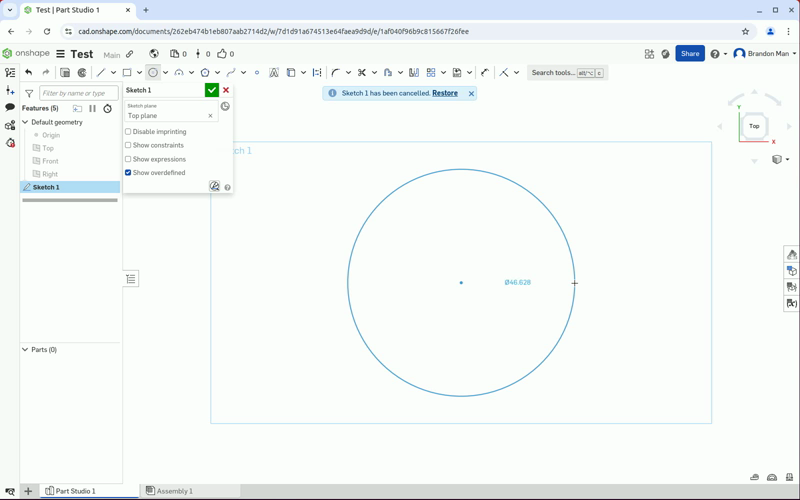
click(574, 282)
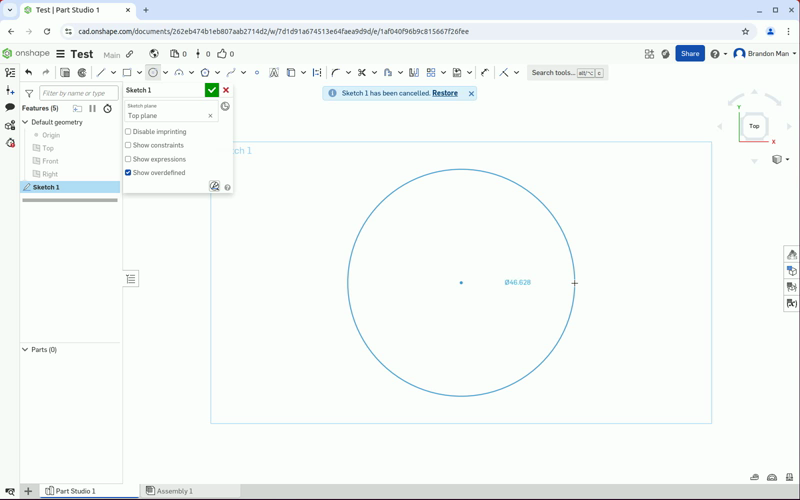
key(esc)
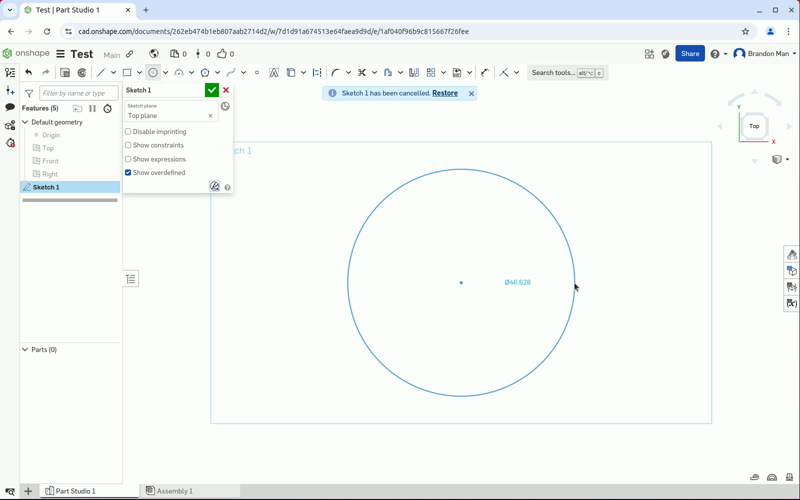
key(c)
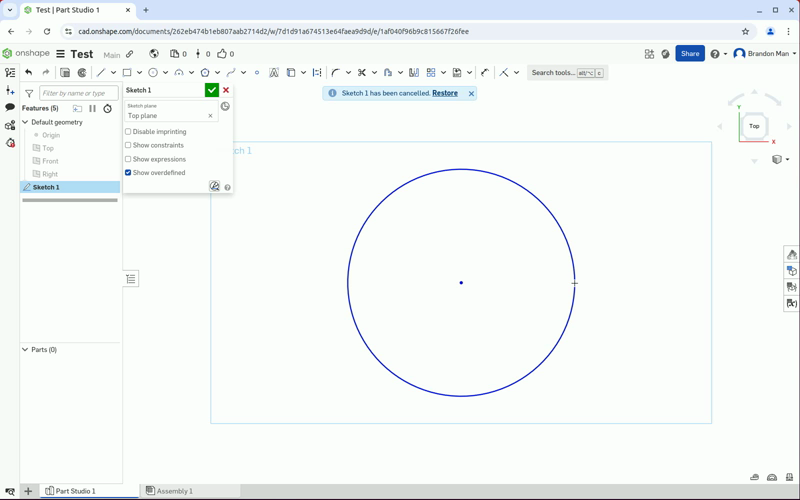
key_down(shift)
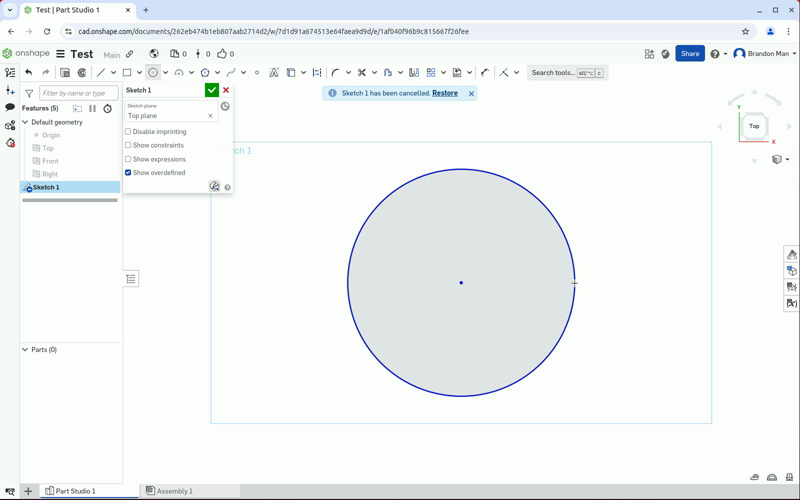
mouse_move(461, 282)
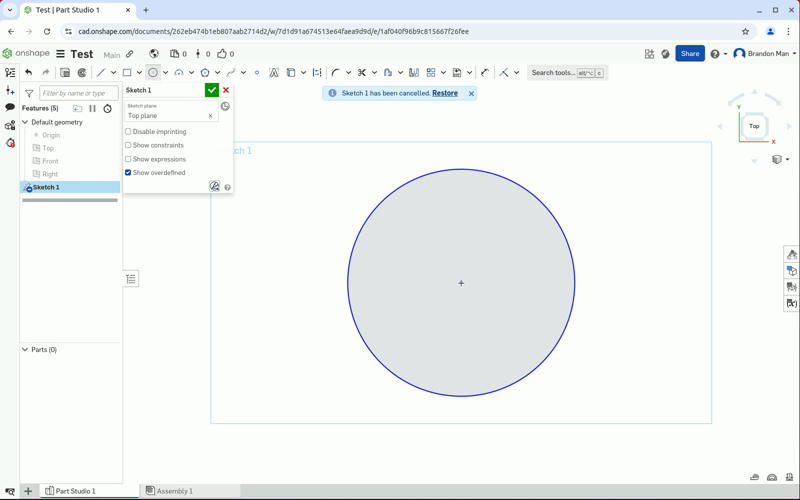
click(461, 282)
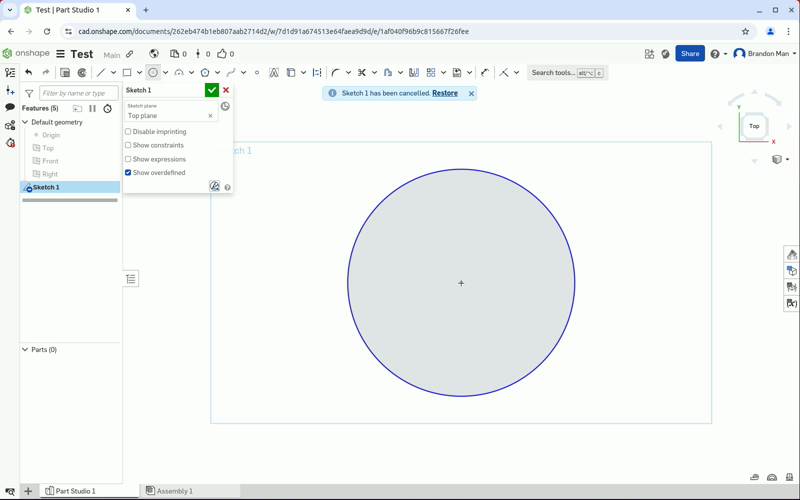
key_up(shift)
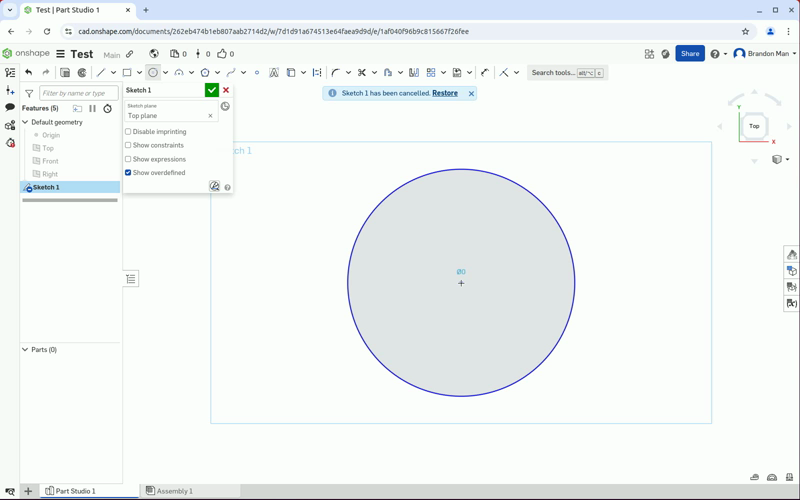
mouse_move(565, 282)
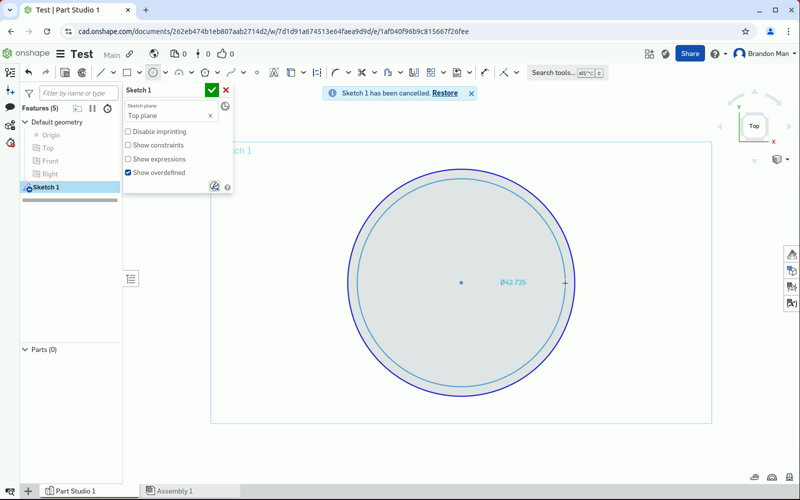
click(565, 282)
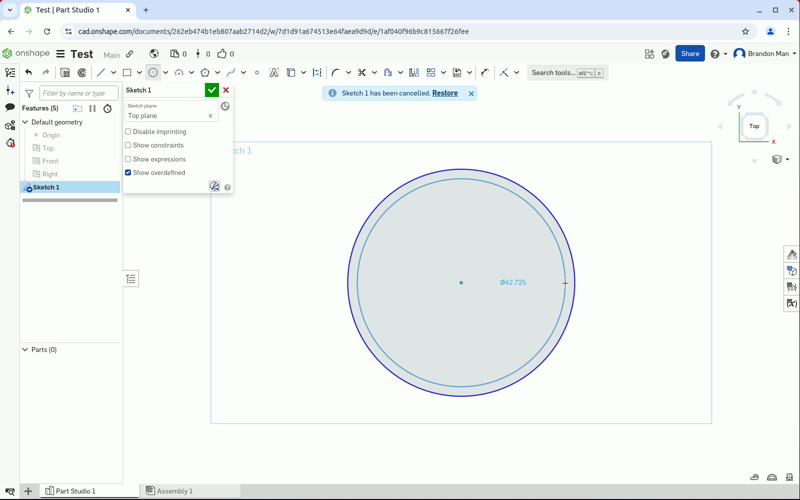
key(esc)
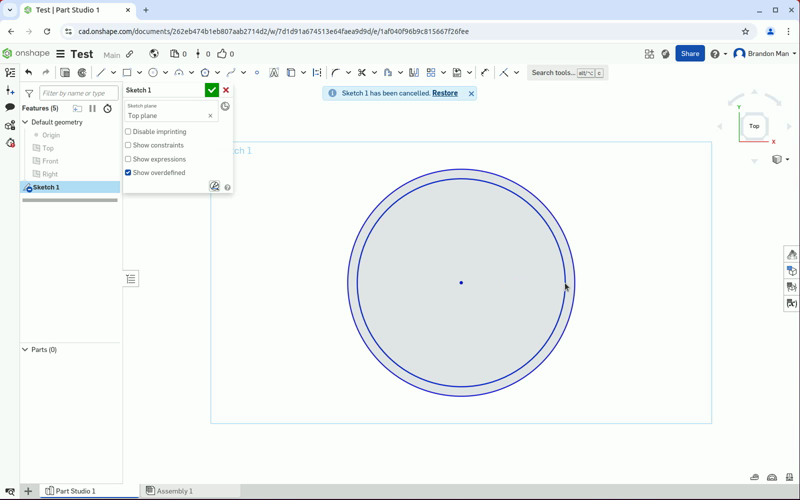
mouse_move(360, 243)
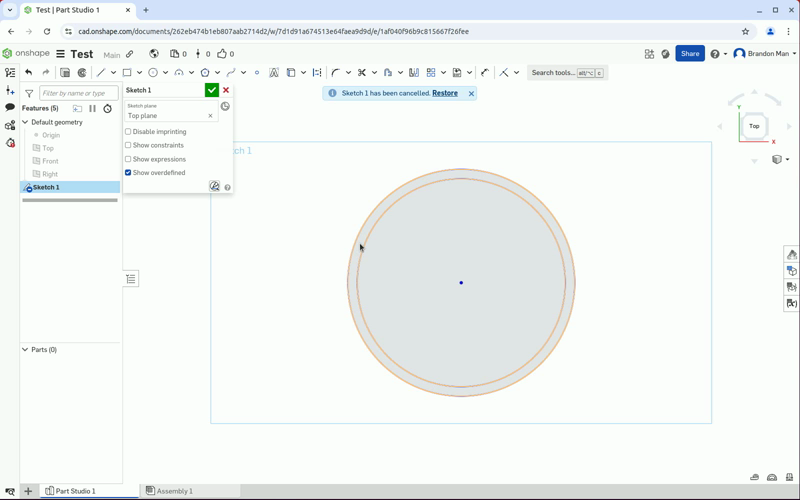
click(360, 243)
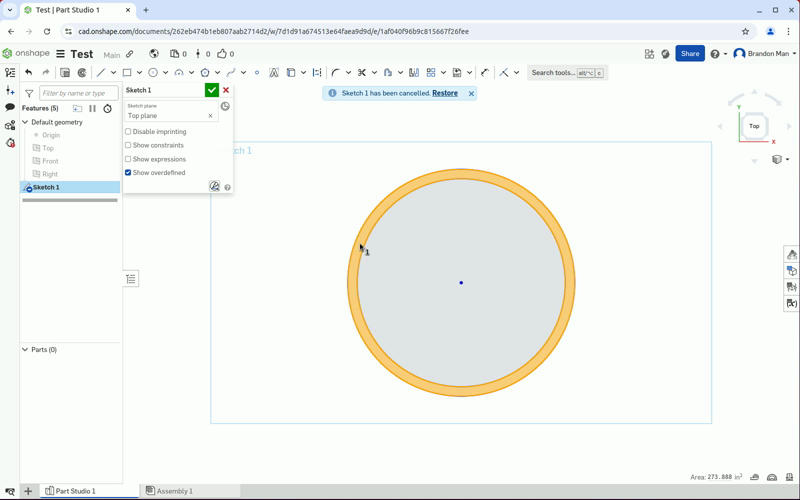
mouse_move(73, 352)
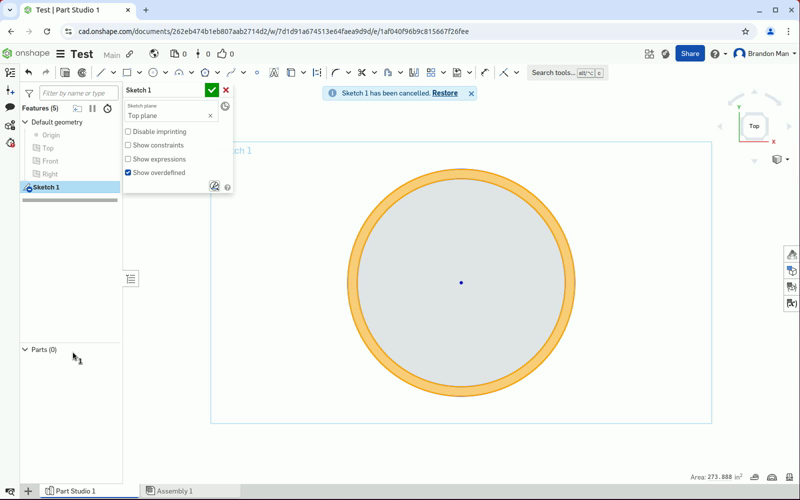
key(shift+y)
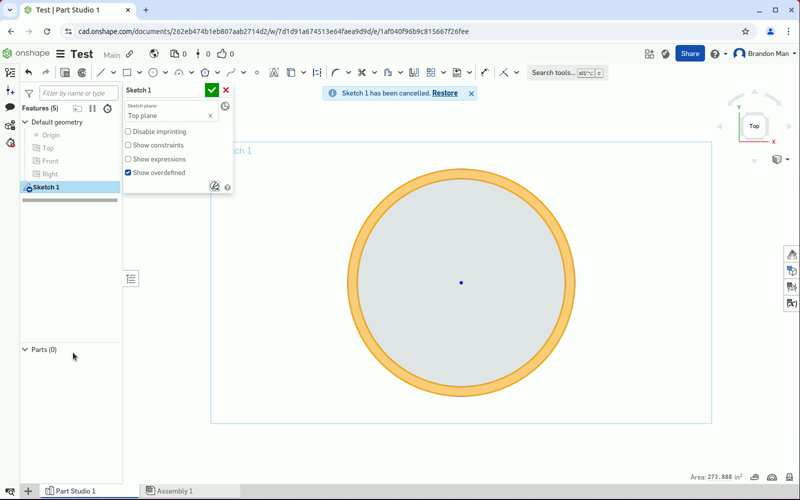
key(shift+e)
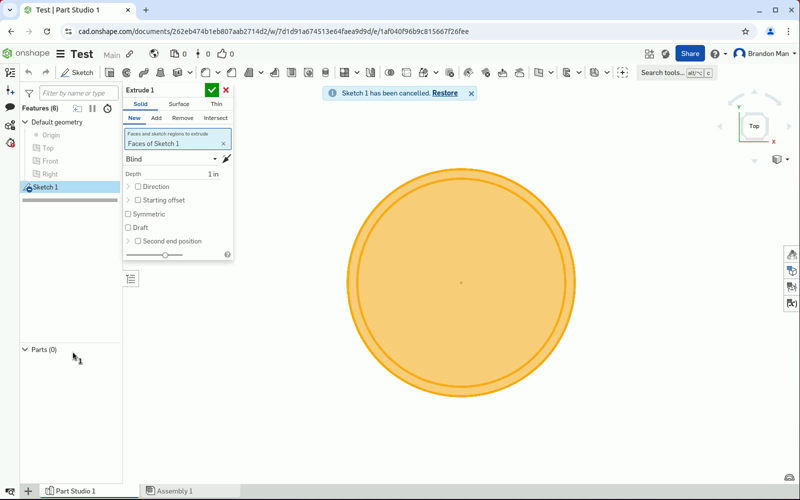
mouse_move(143, 106)
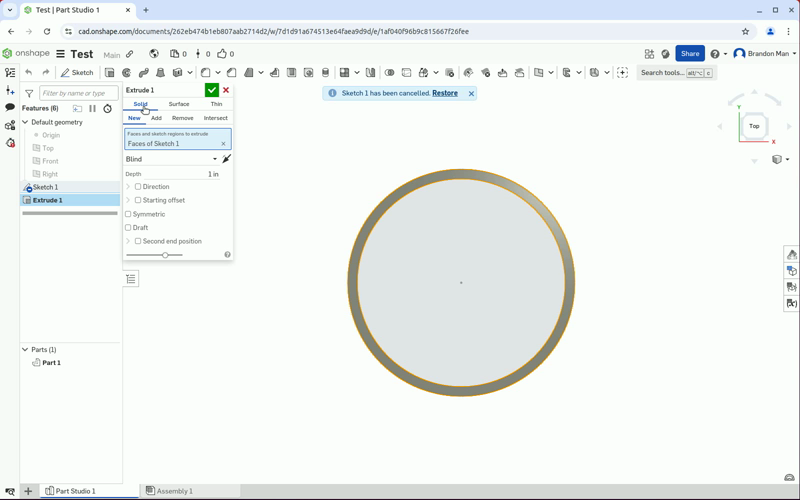
click(143, 106)
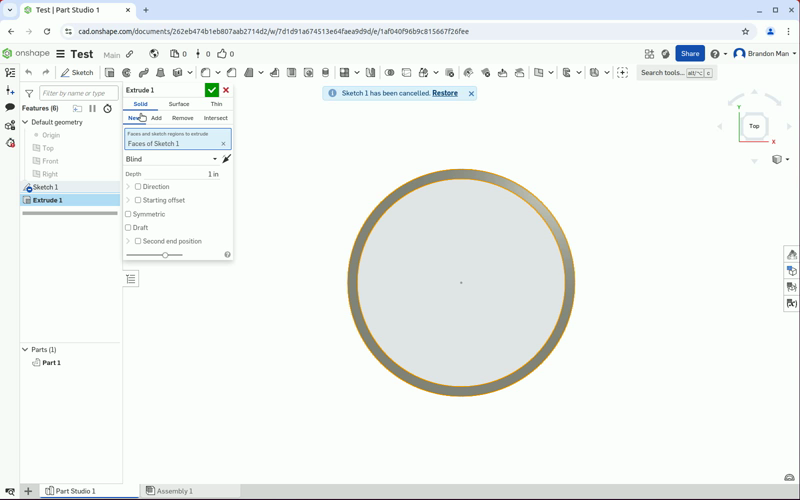
mouse_move(137, 120)
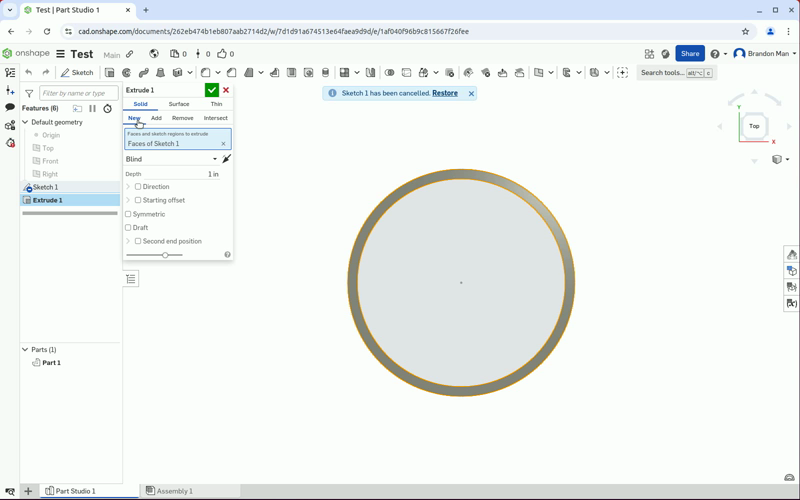
click(137, 120)
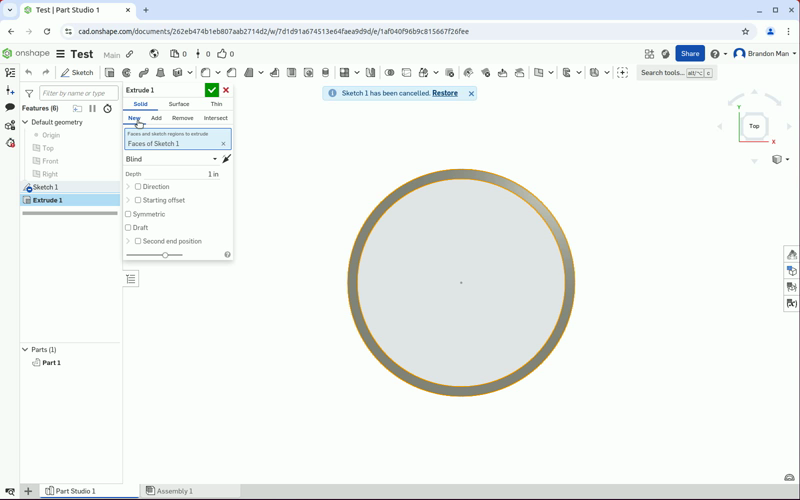
key(tab, 4)
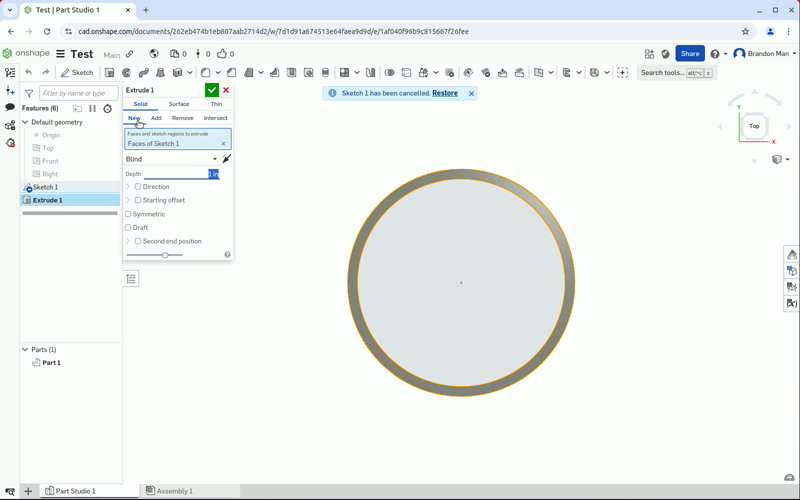
text(6.499)
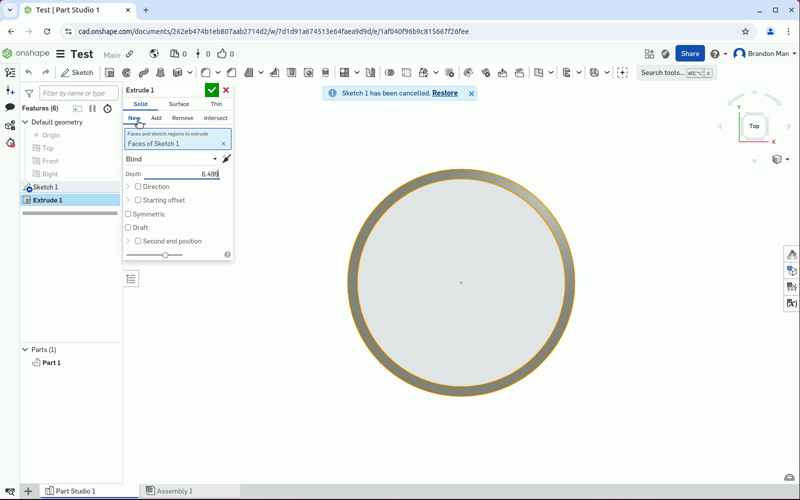
key(enter)
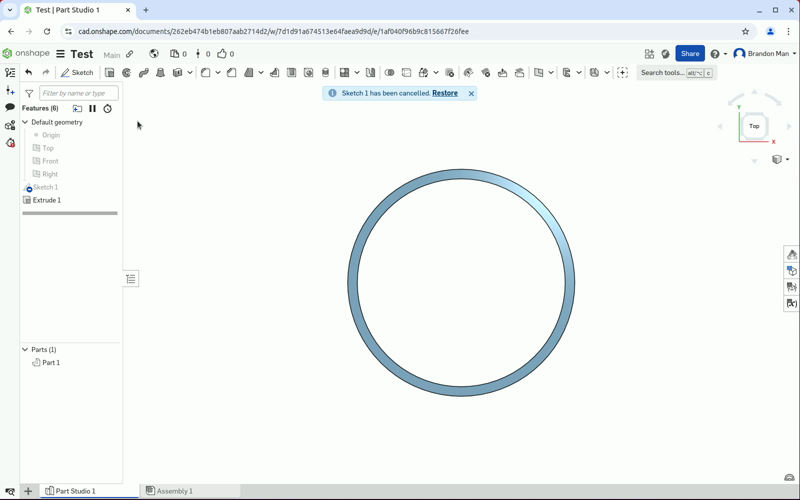
key(shift+h)
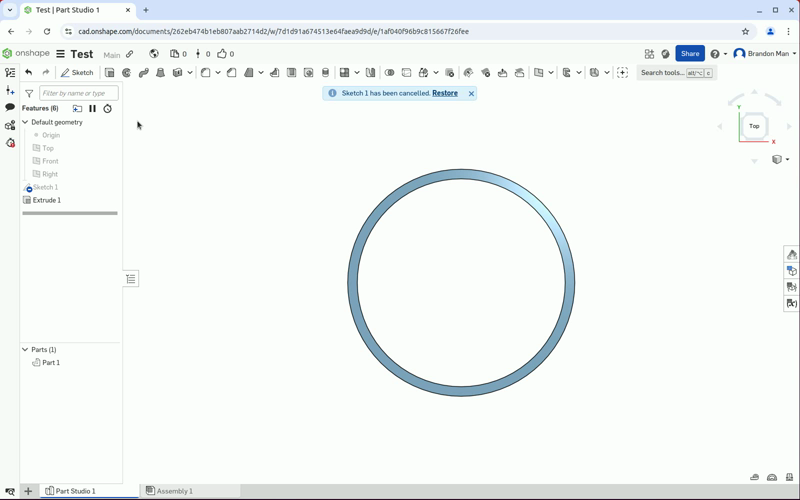
key(shift+h)
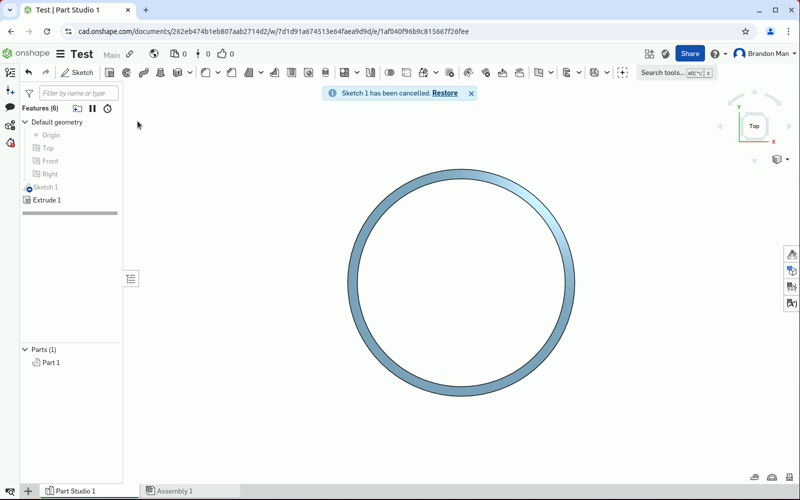
mouse_move(73, 189)
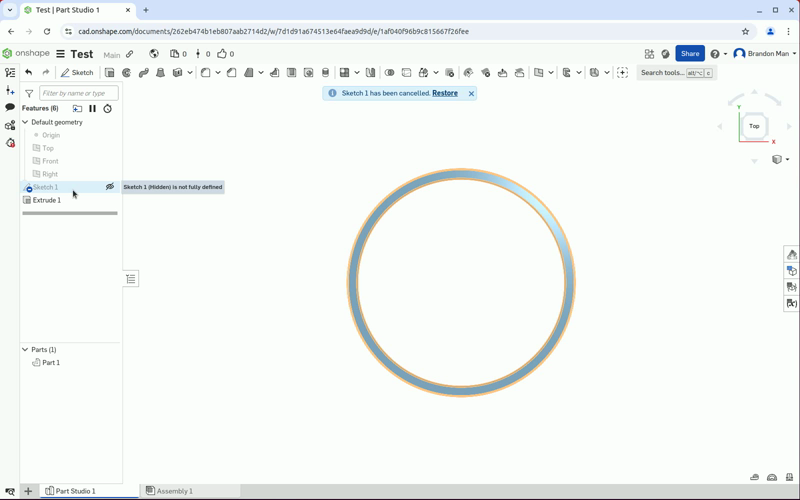
click(73, 189)
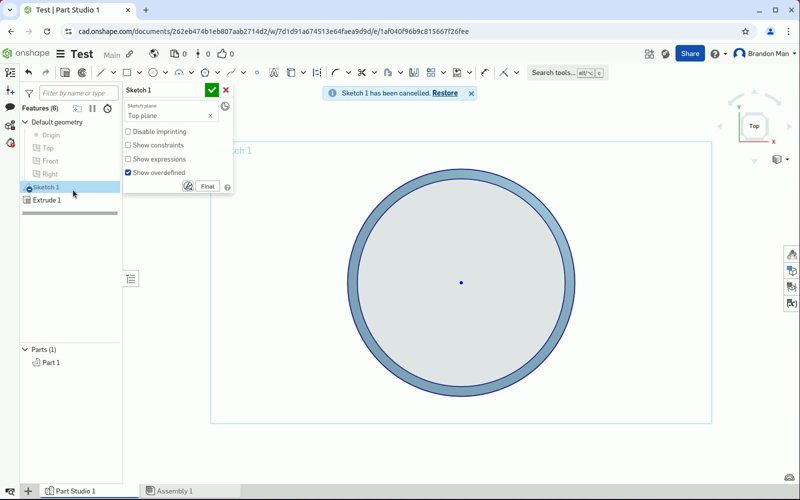
mouse_move(229, 92)
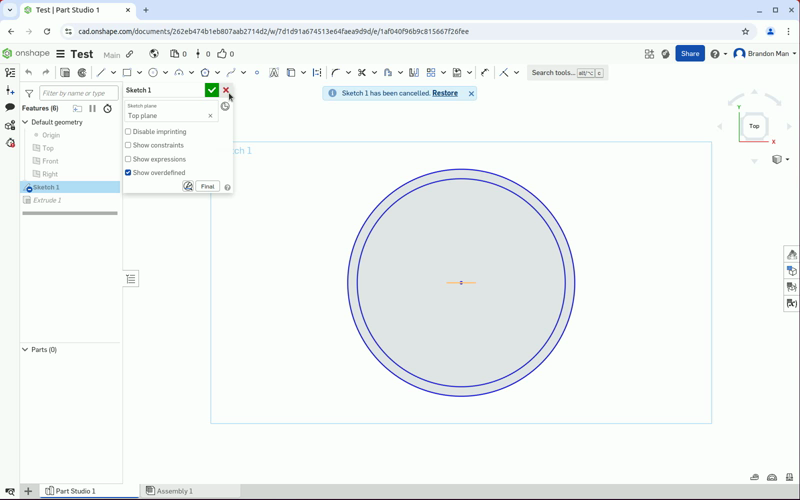
click(229, 92)
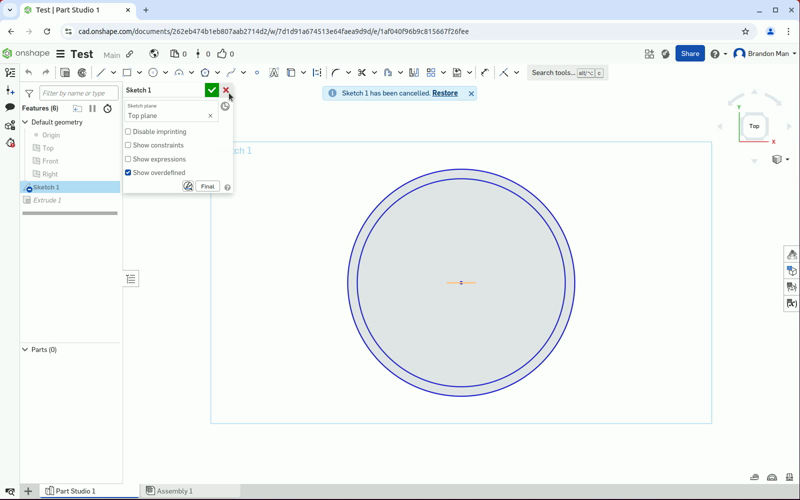
key(shift+s)
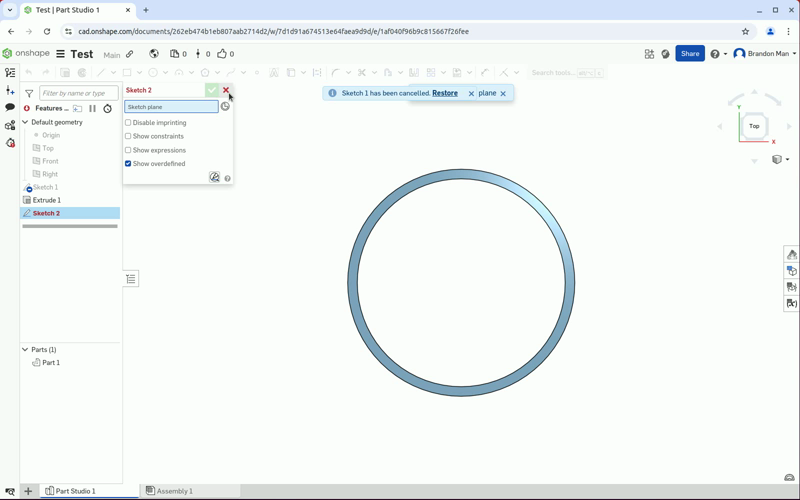
mouse_move(73, 150)
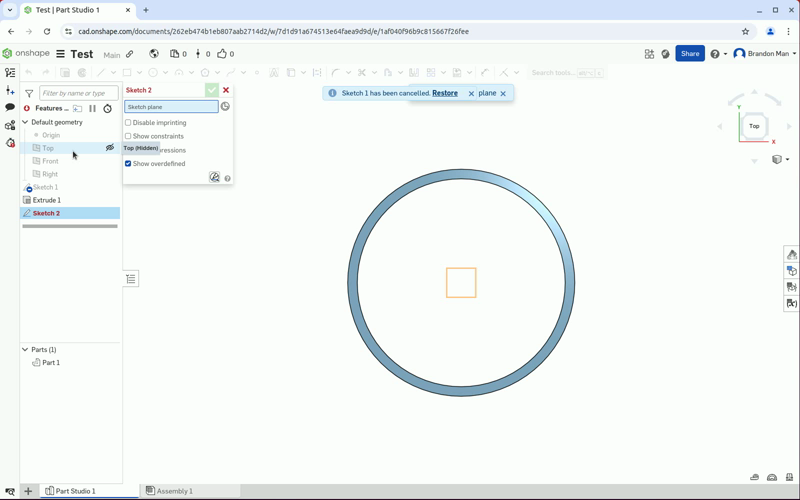
click(73, 150)
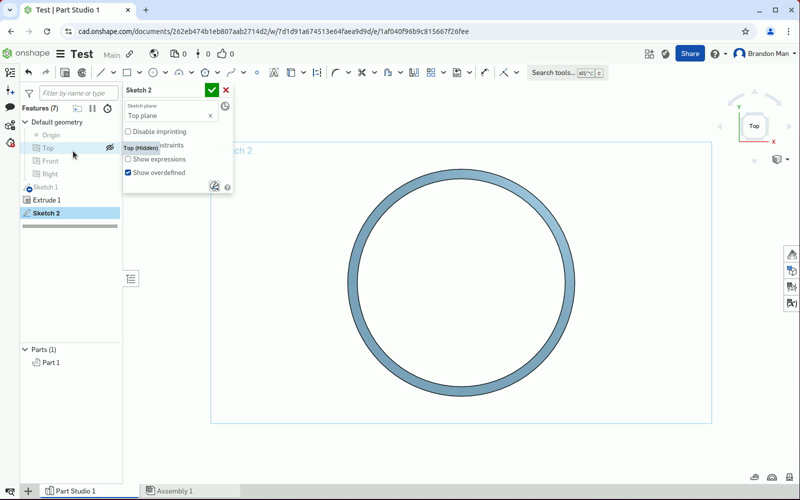
mouse_move(73, 352)
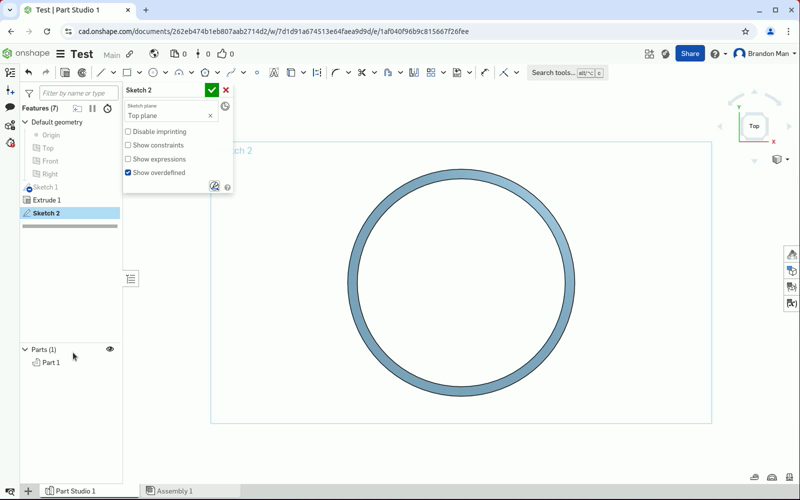
key(y)
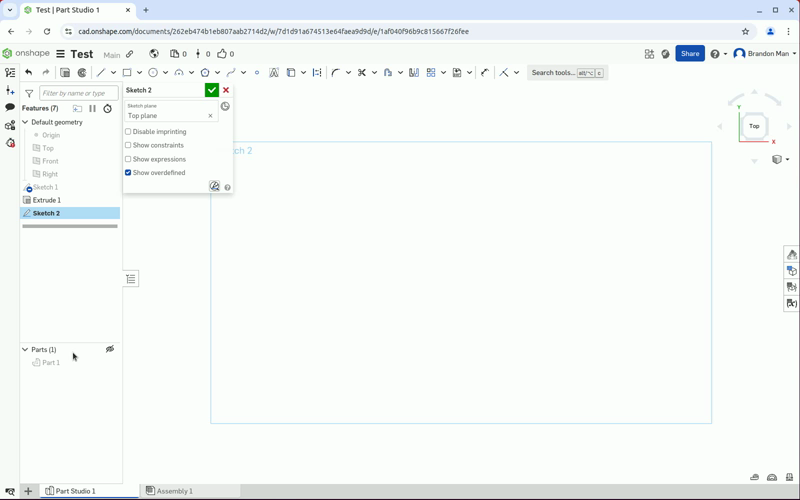
key(c)
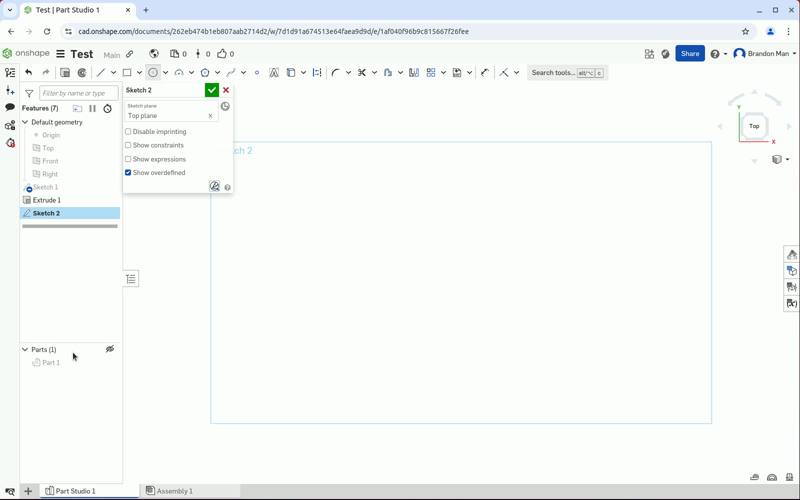
key_down(shift)
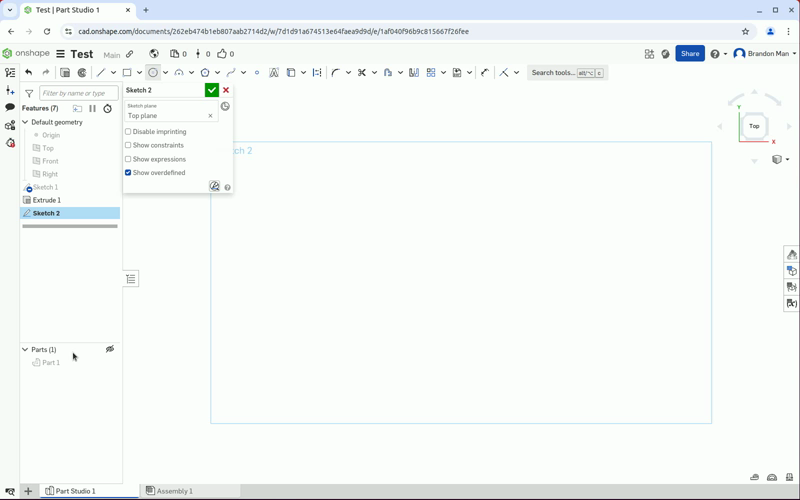
mouse_move(461, 282)
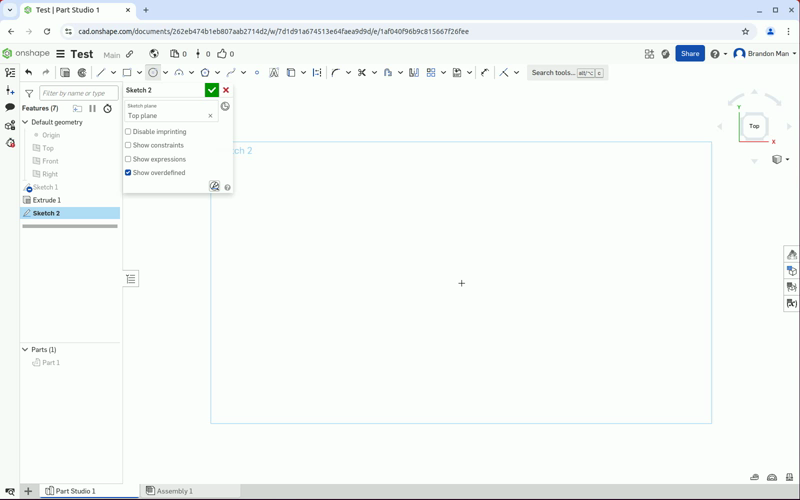
click(461, 282)
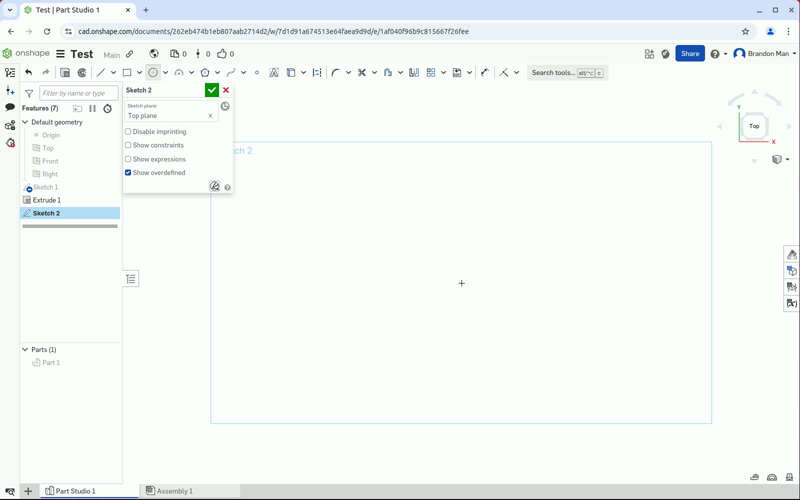
key_up(shift)
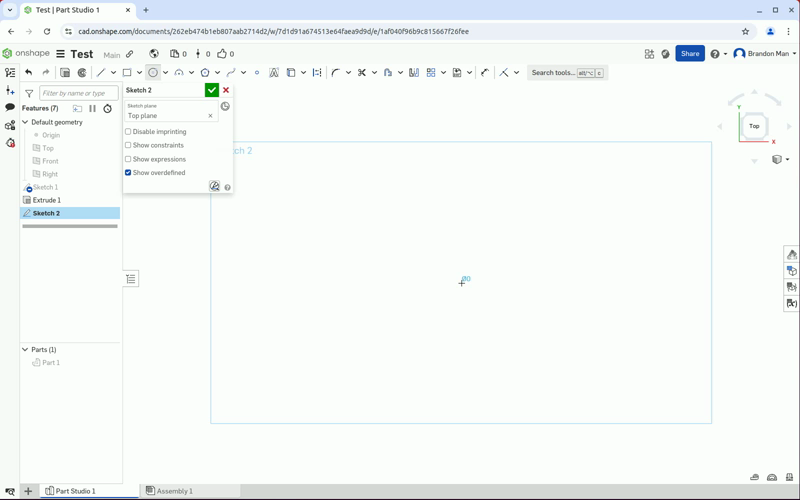
mouse_move(567, 282)
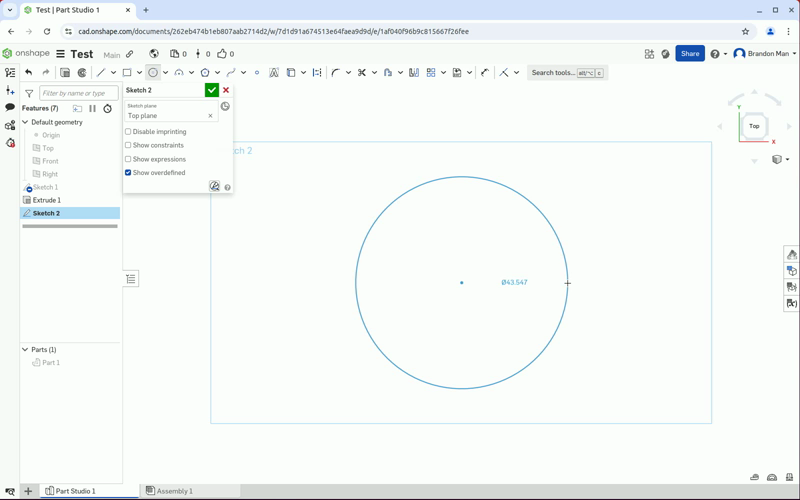
click(567, 282)
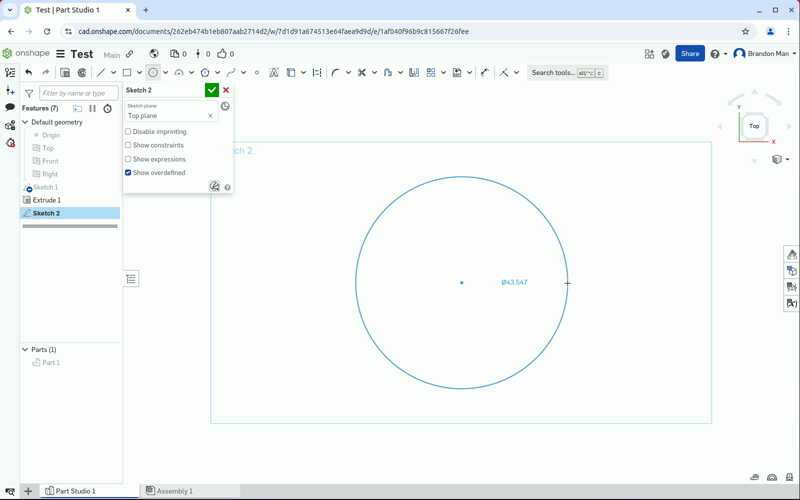
key(esc)
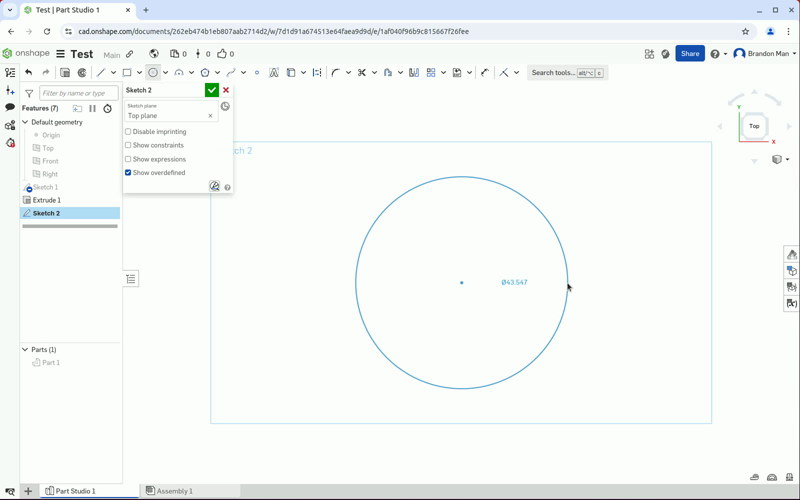
mouse_move(454, 312)
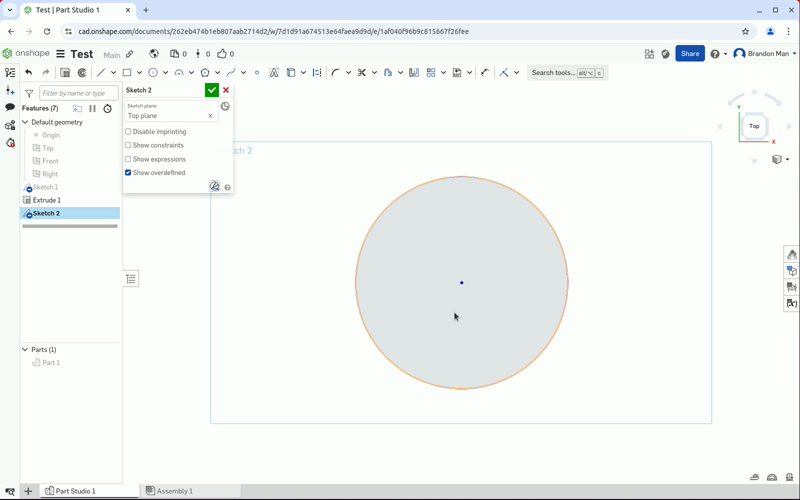
click(454, 312)
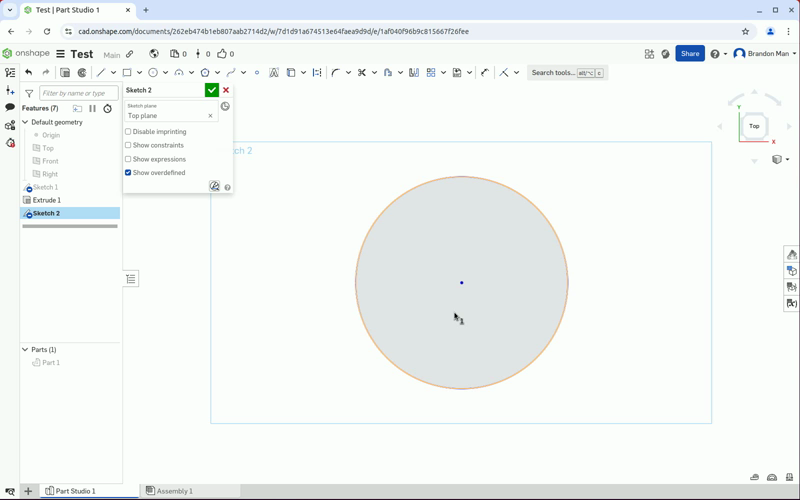
mouse_move(73, 352)
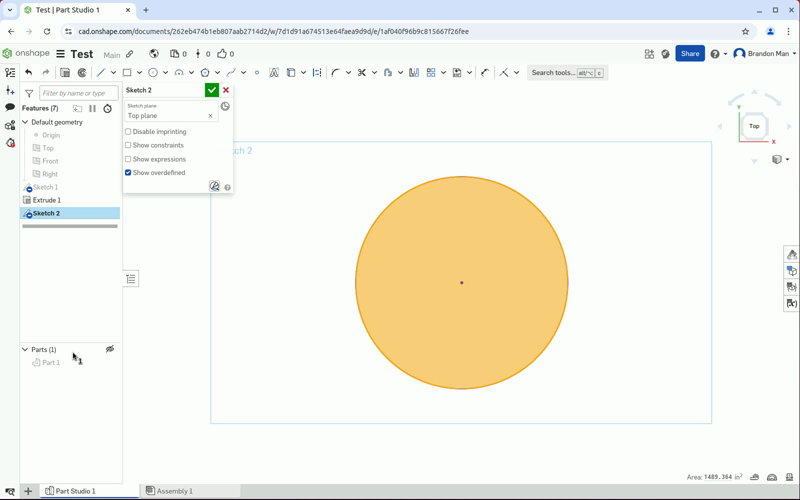
key(shift+y)
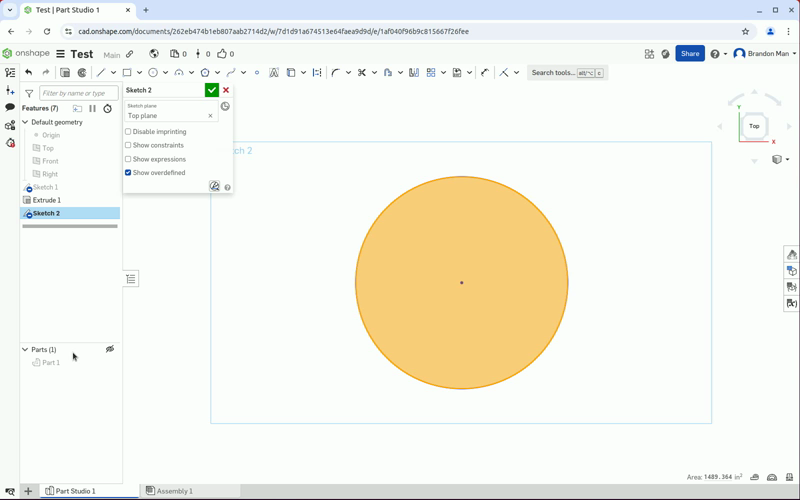
key(shift+e)
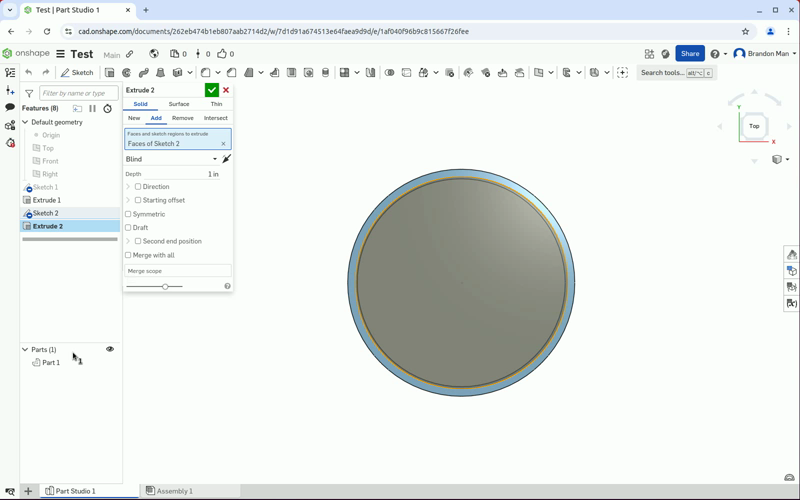
mouse_move(143, 106)
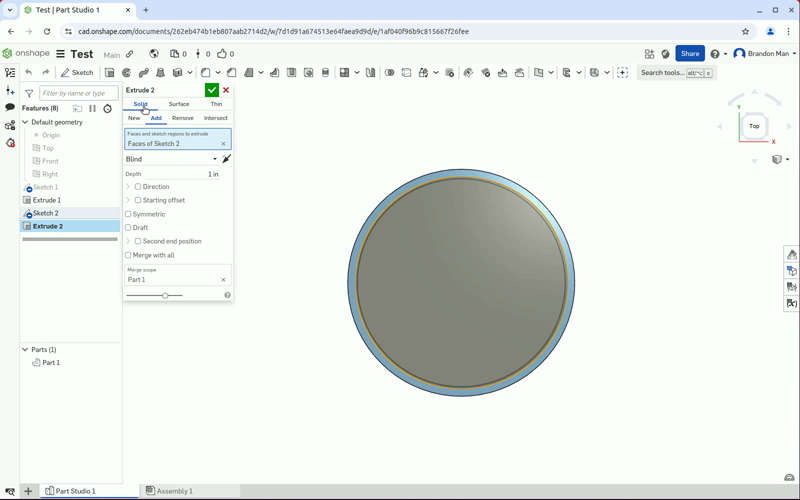
click(143, 106)
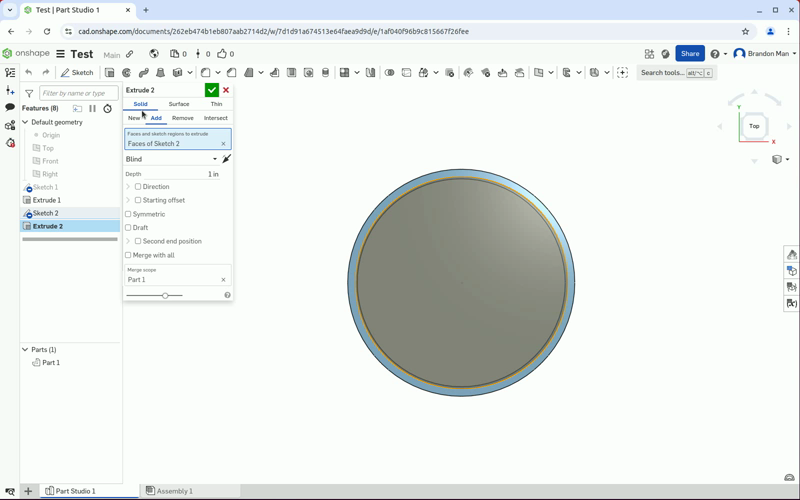
mouse_move(137, 120)
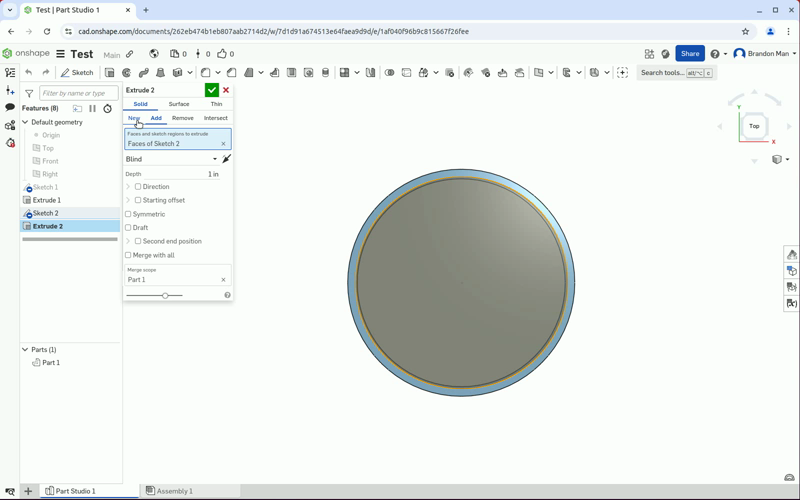
click(137, 120)
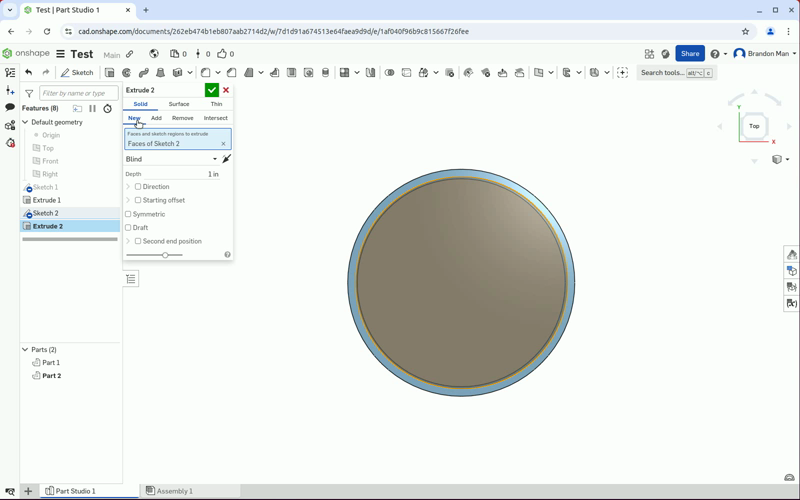
key(tab, 4)
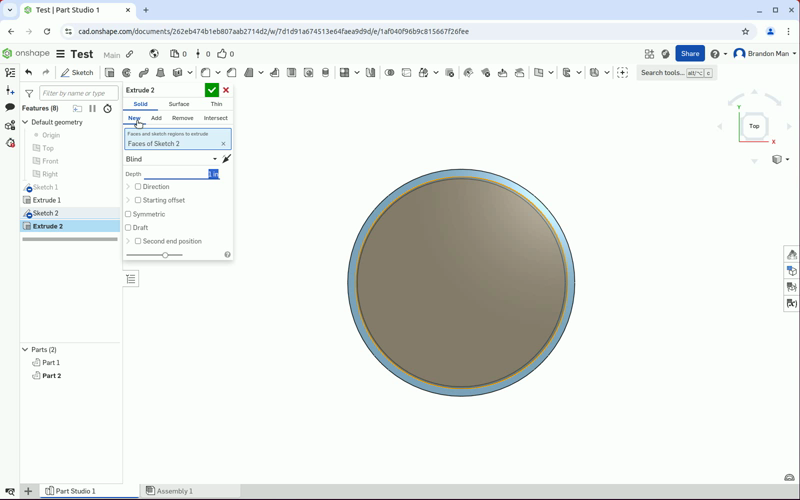
text(-1.926)
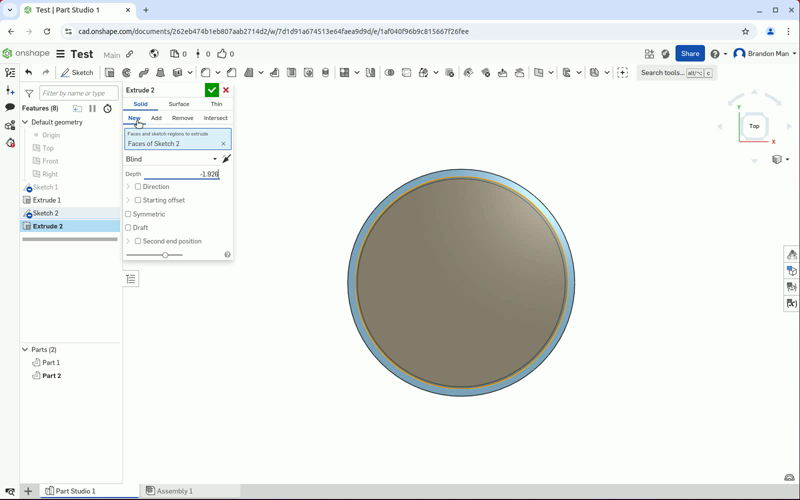
key(enter)
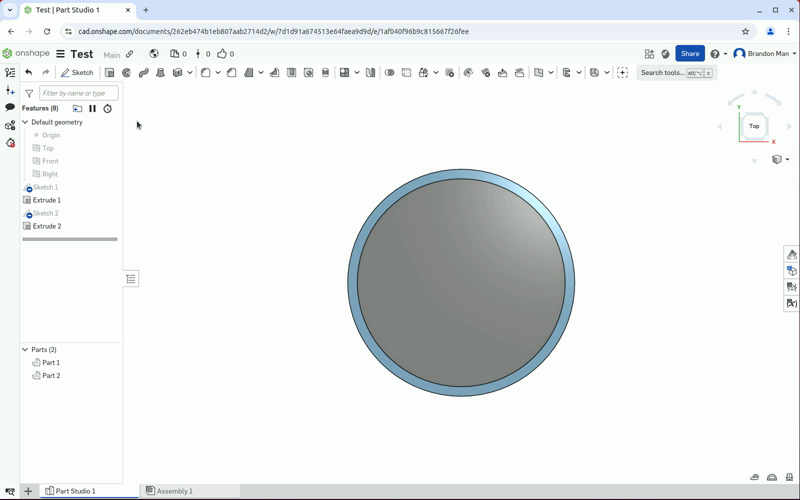
key(shift+h)
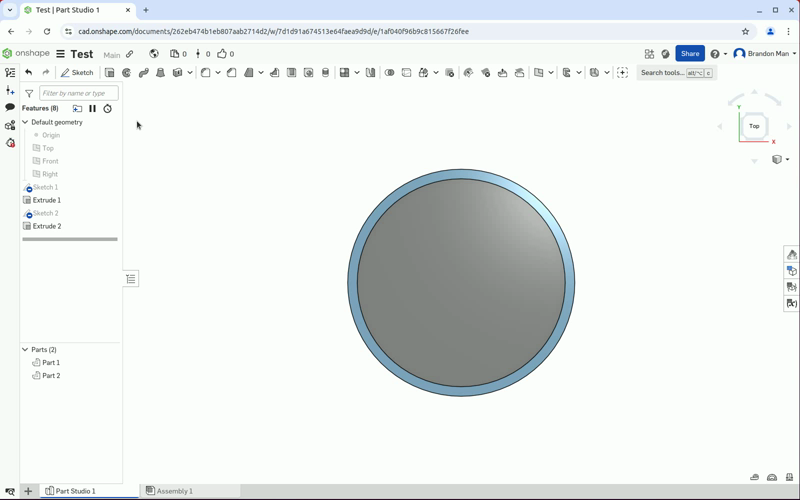
key(shift+h)
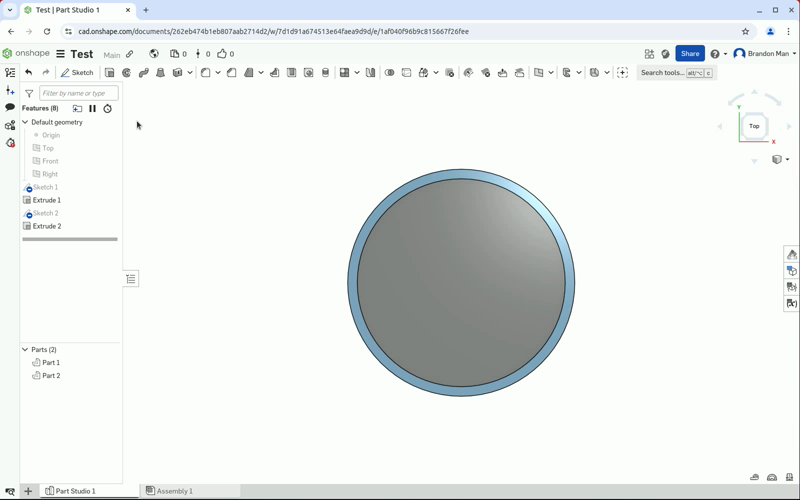
mouse_move(73, 189)
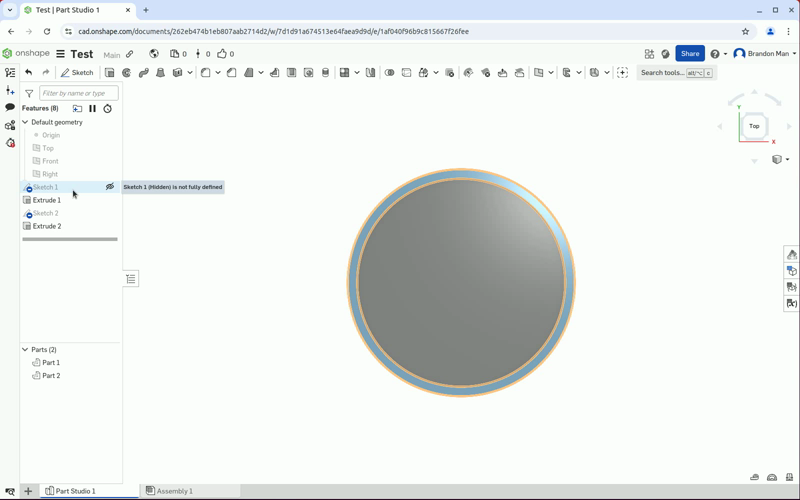
click(73, 189)
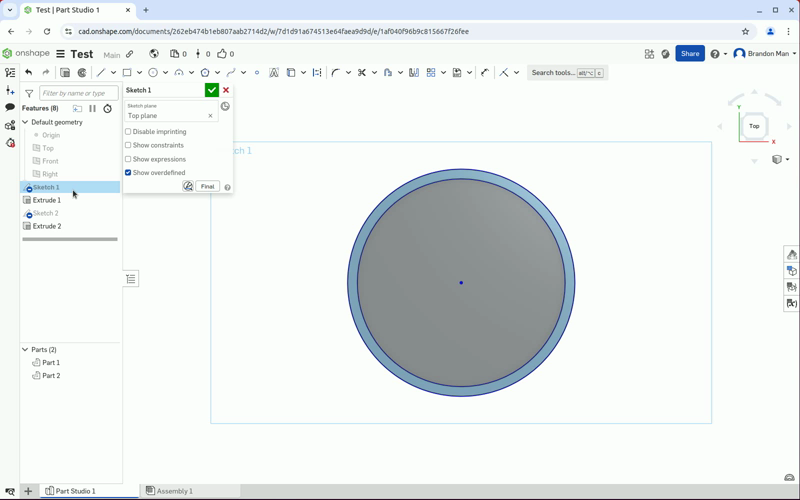
mouse_move(229, 92)
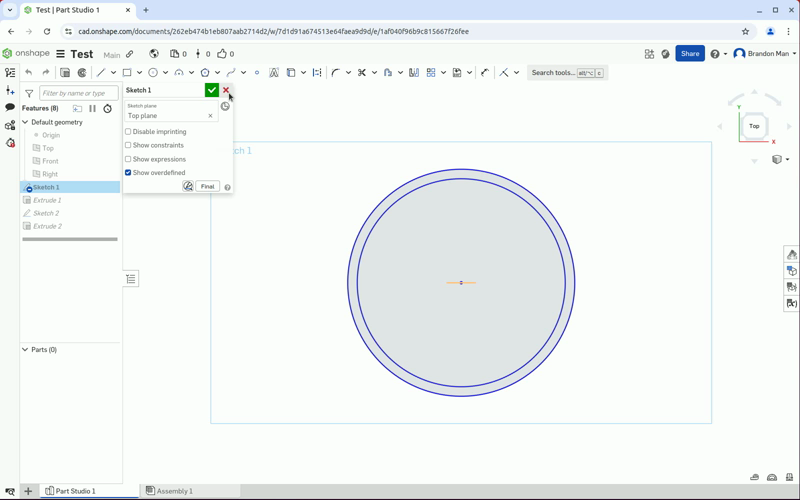
click(229, 92)
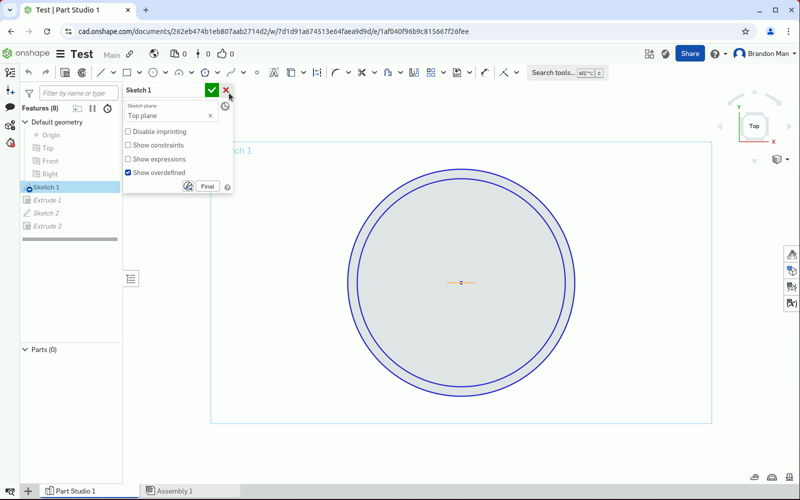
key(shift+s)
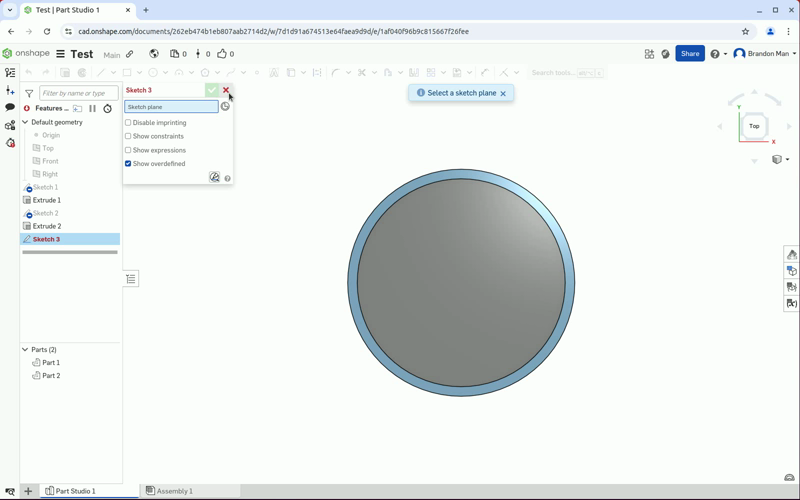
mouse_move(73, 150)
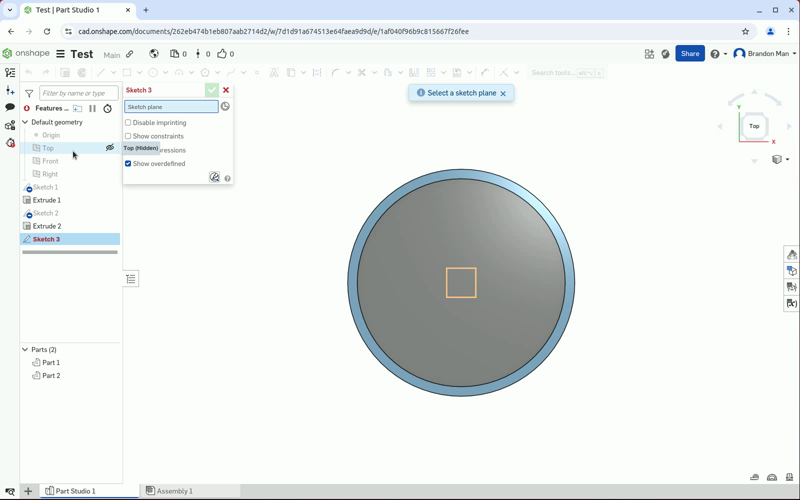
click(73, 150)
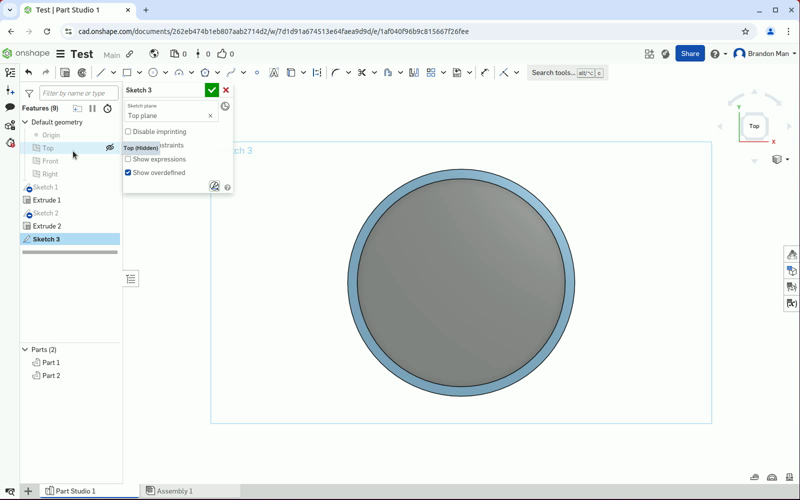
mouse_move(73, 352)
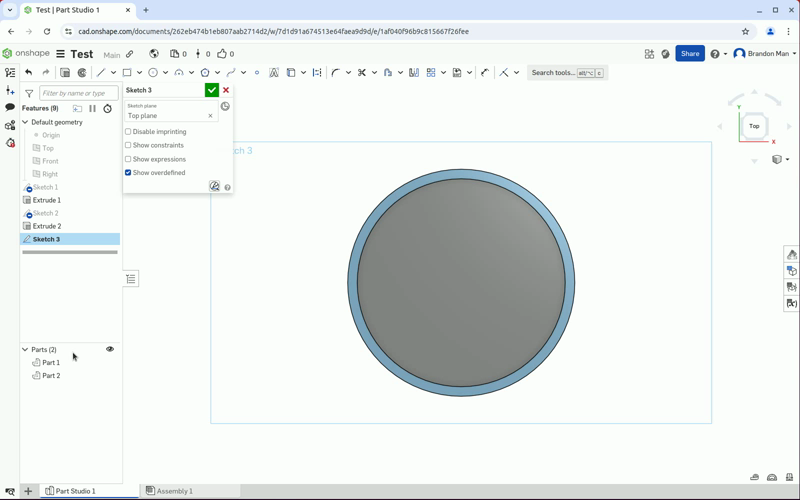
key(y)
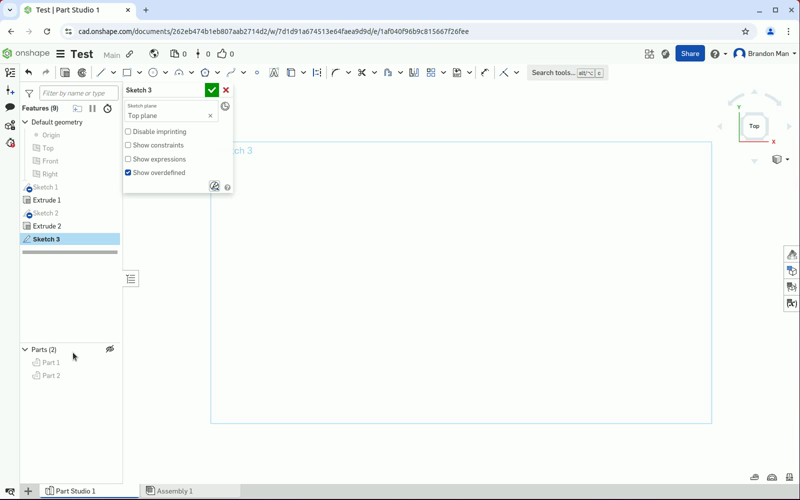
key(c)
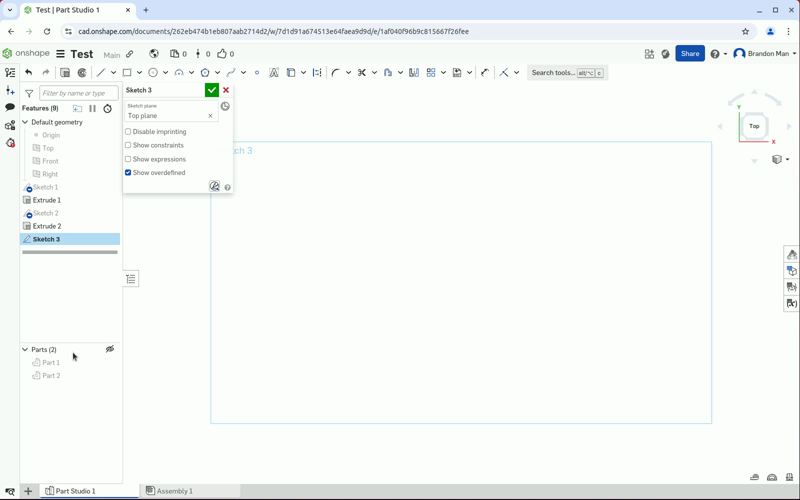
key_down(shift)
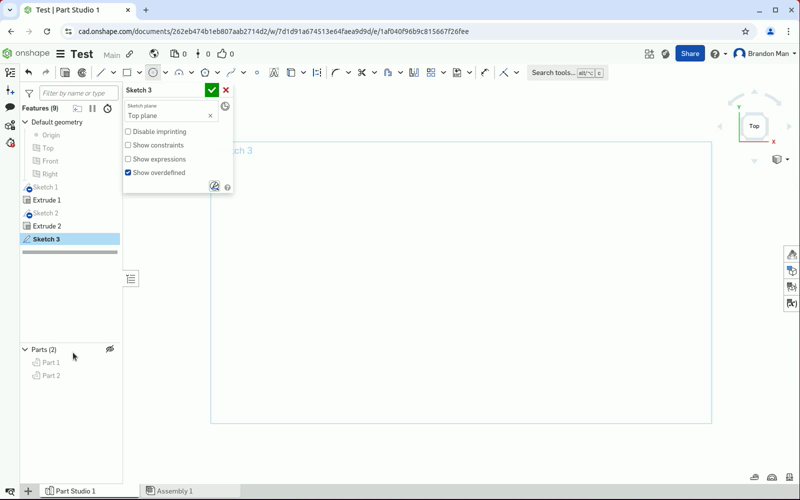
mouse_move(461, 282)
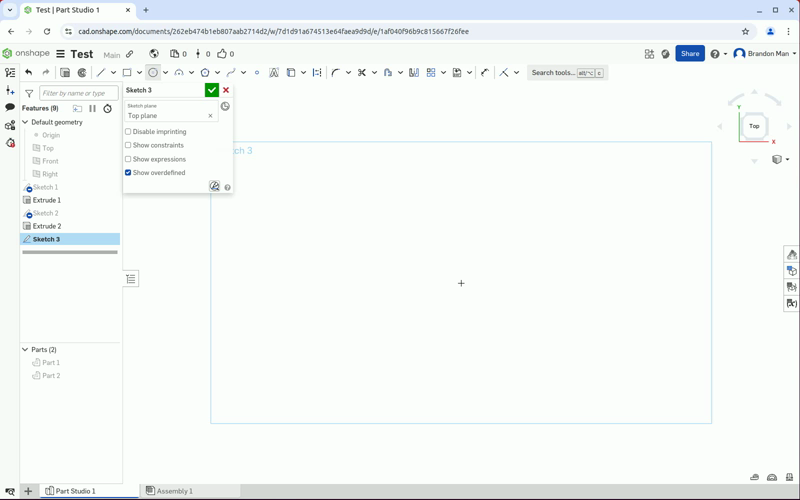
click(461, 282)
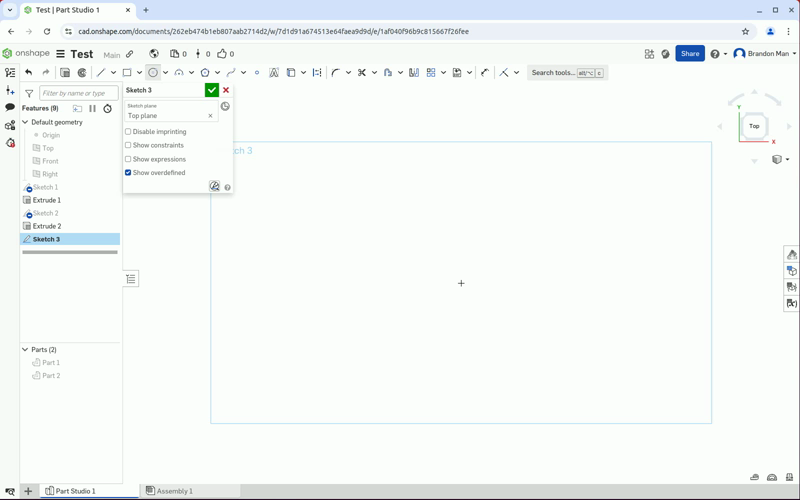
key_up(shift)
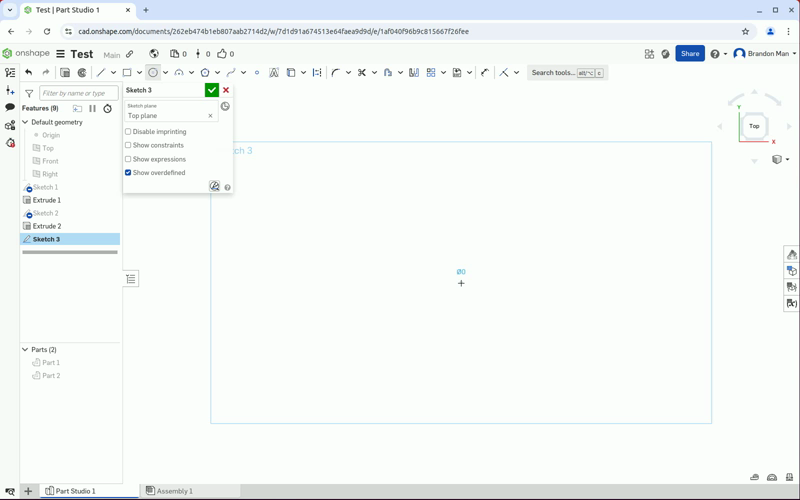
mouse_move(574, 282)
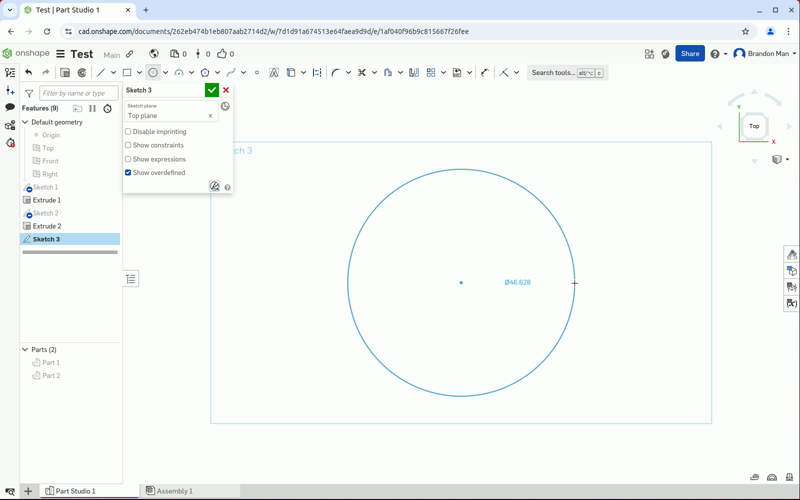
click(574, 282)
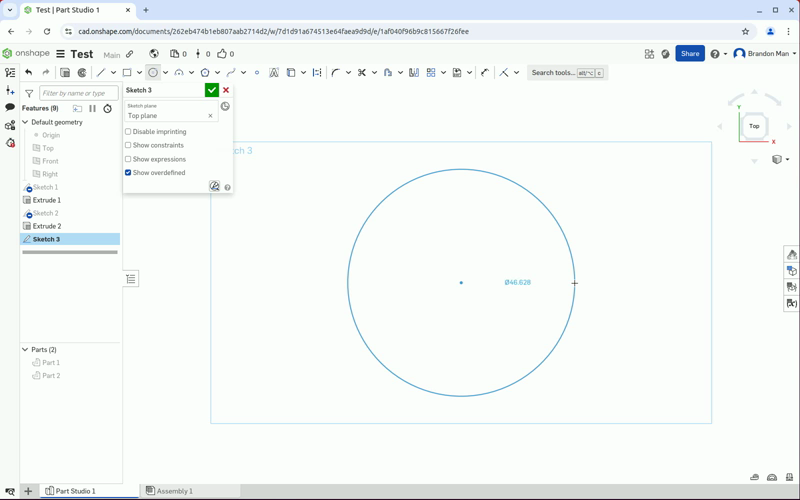
key(esc)
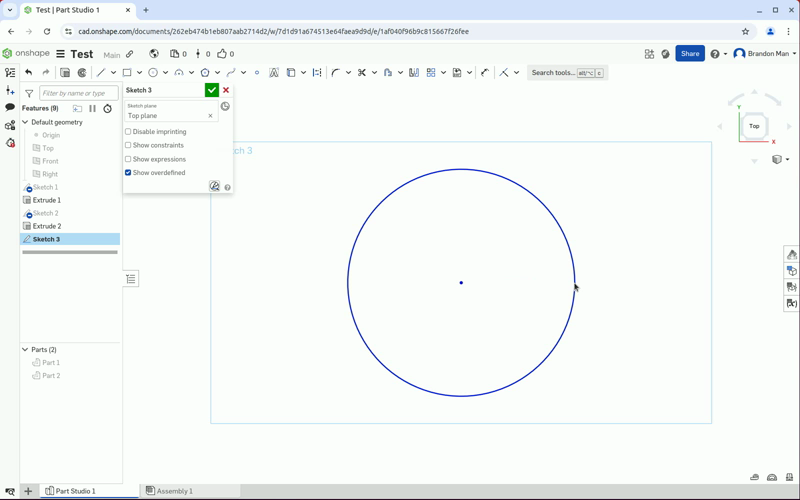
key(c)
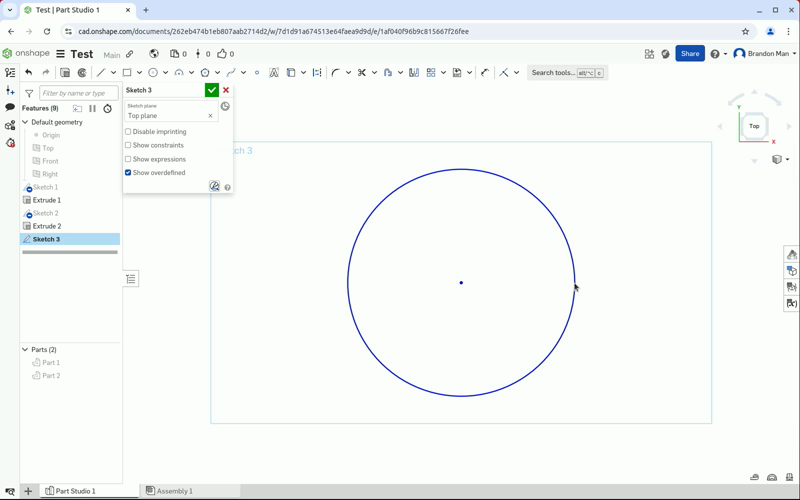
key_down(shift)
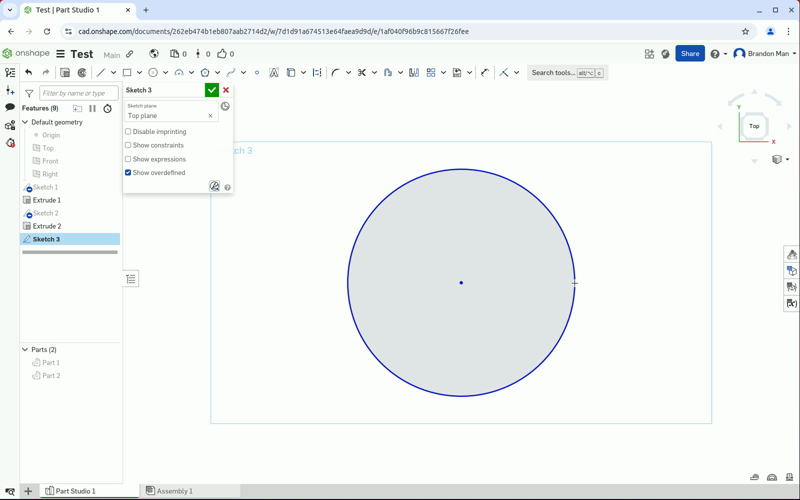
mouse_move(461, 282)
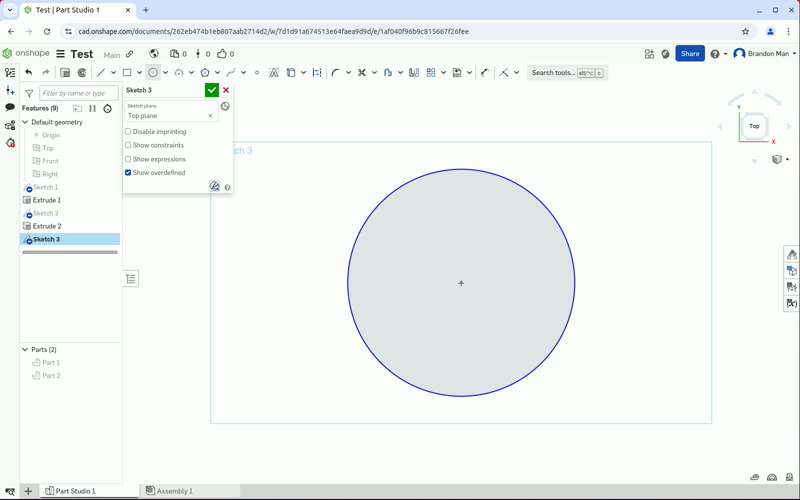
click(461, 282)
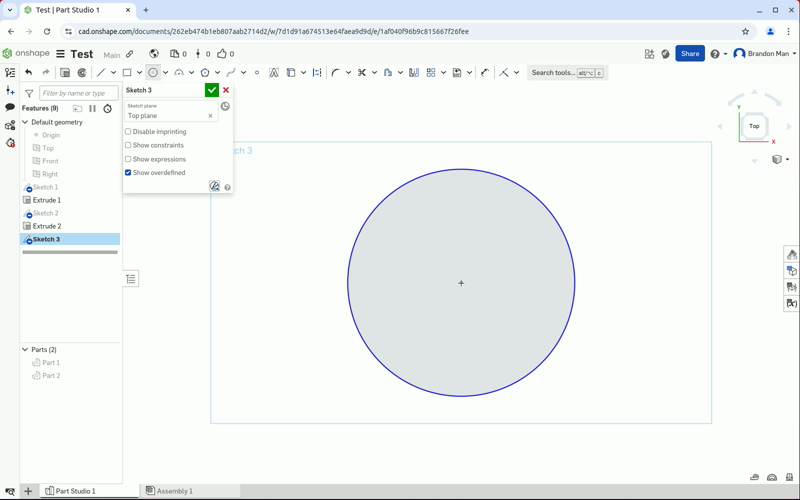
key_up(shift)
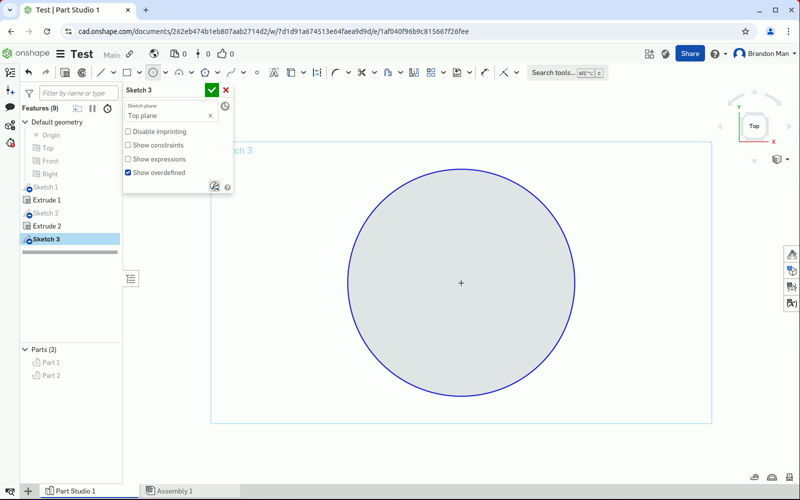
mouse_move(565, 282)
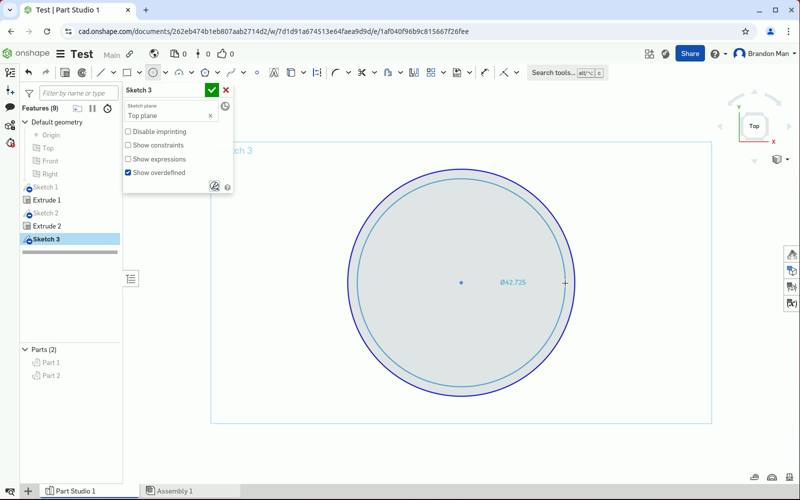
click(565, 282)
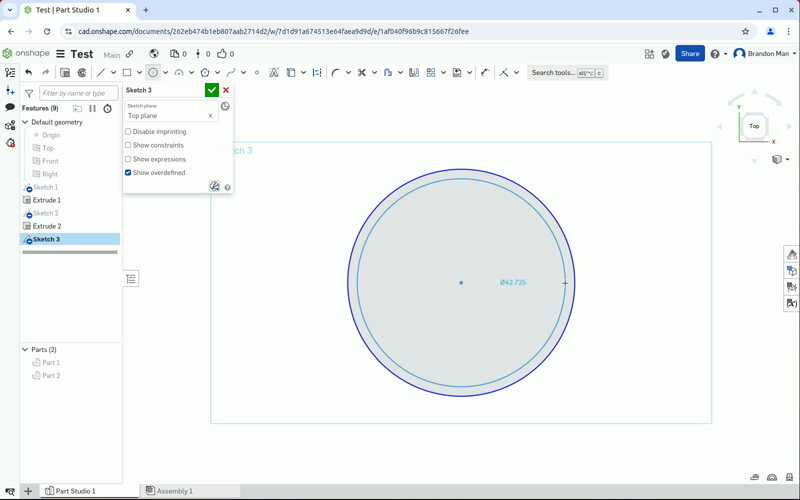
key(esc)
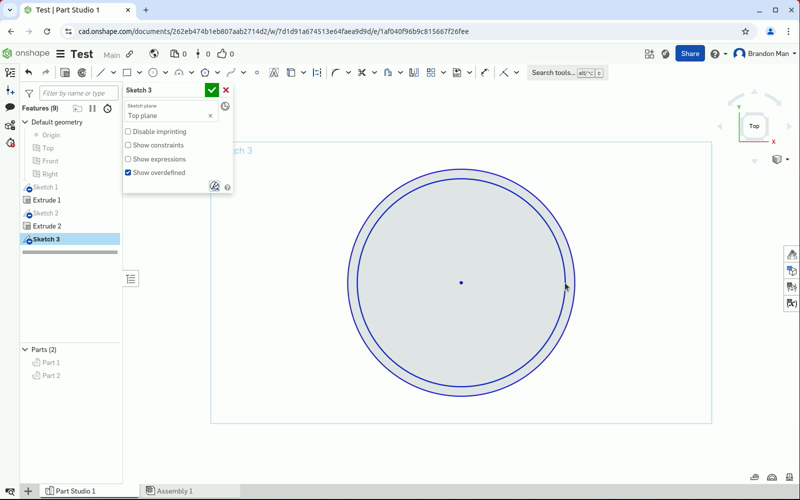
mouse_move(392, 198)
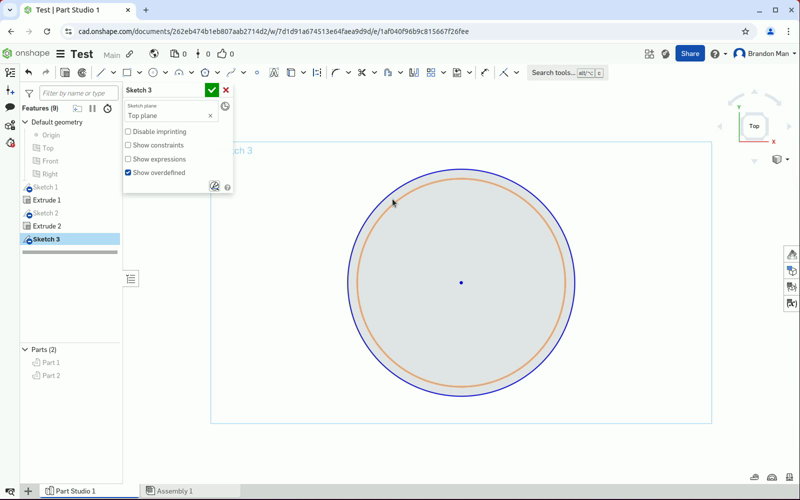
click(392, 198)
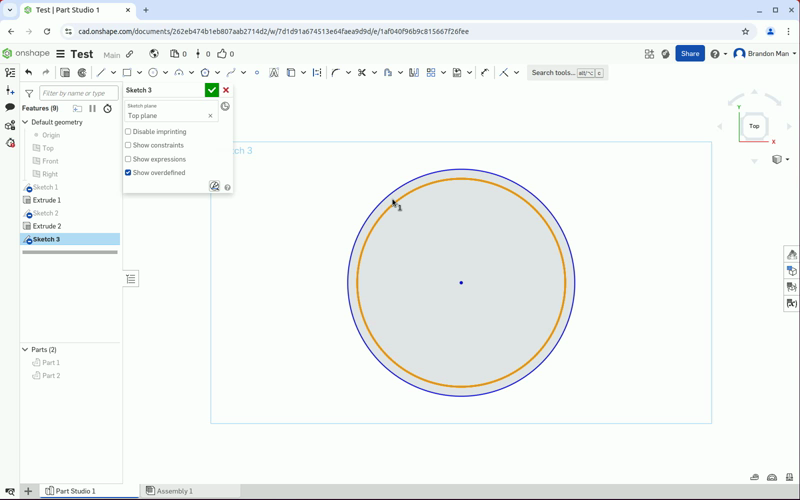
mouse_move(73, 352)
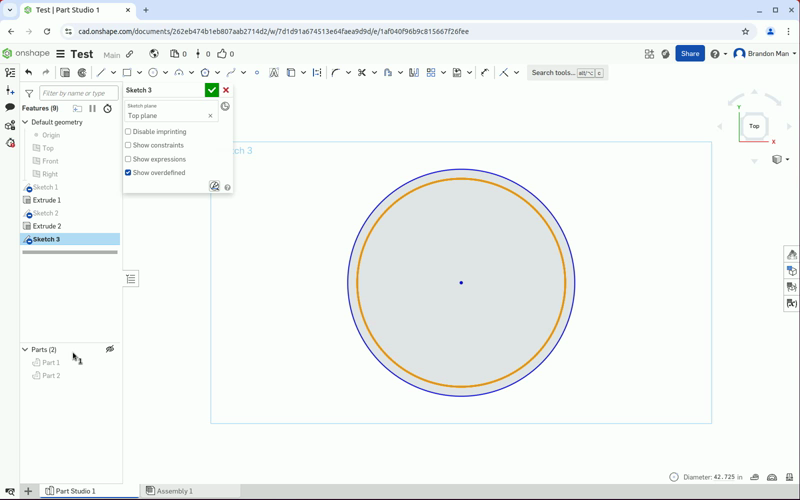
key(shift+y)
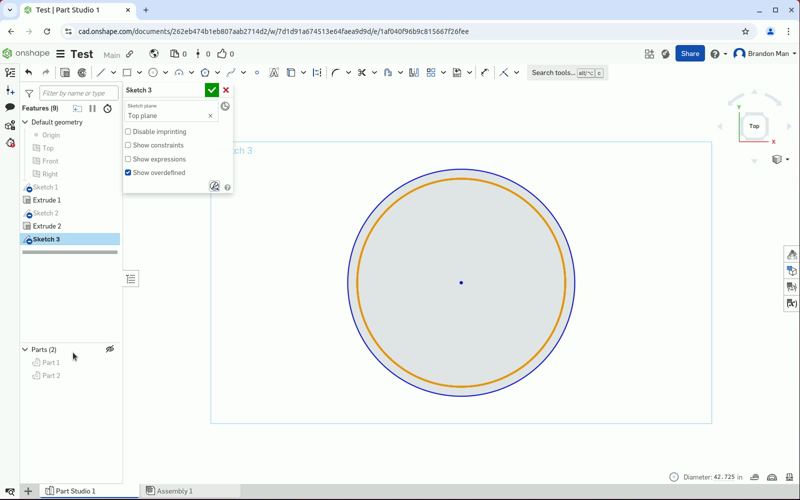
key(shift+e)
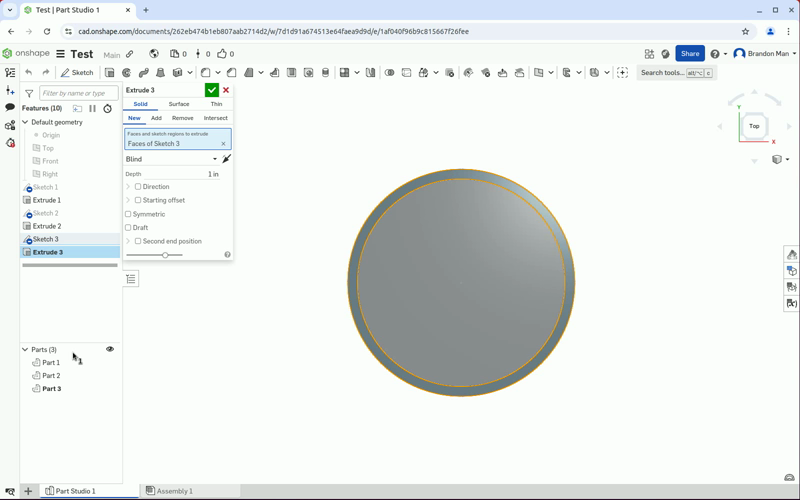
mouse_move(143, 106)
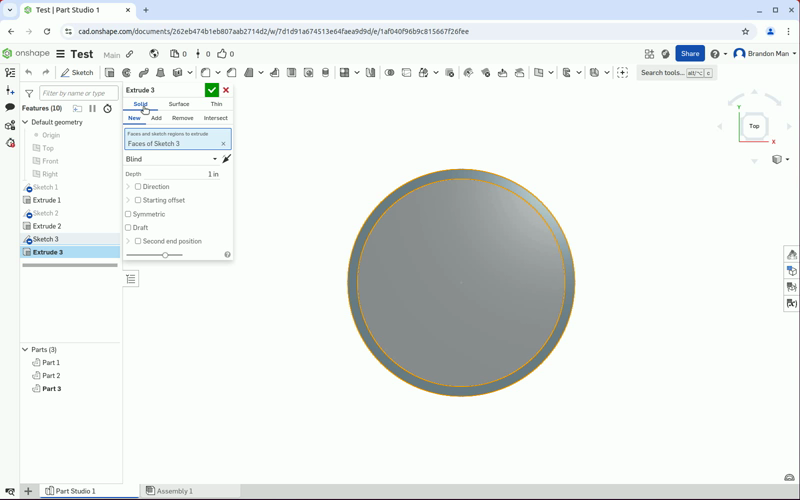
click(143, 106)
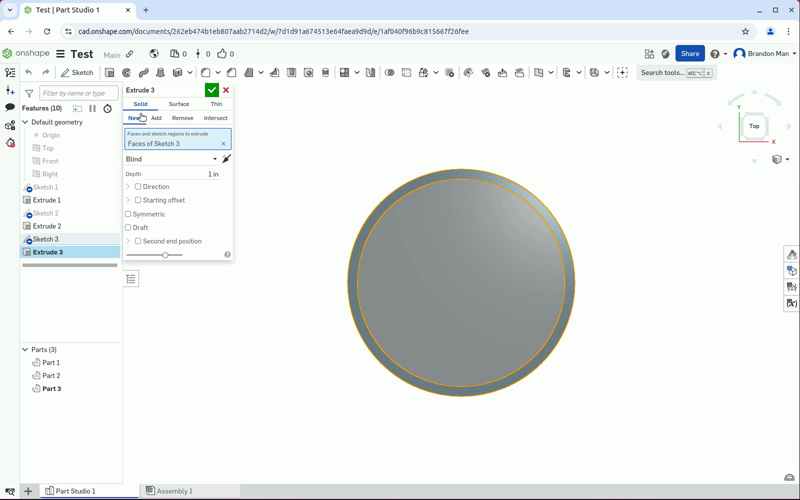
mouse_move(137, 120)
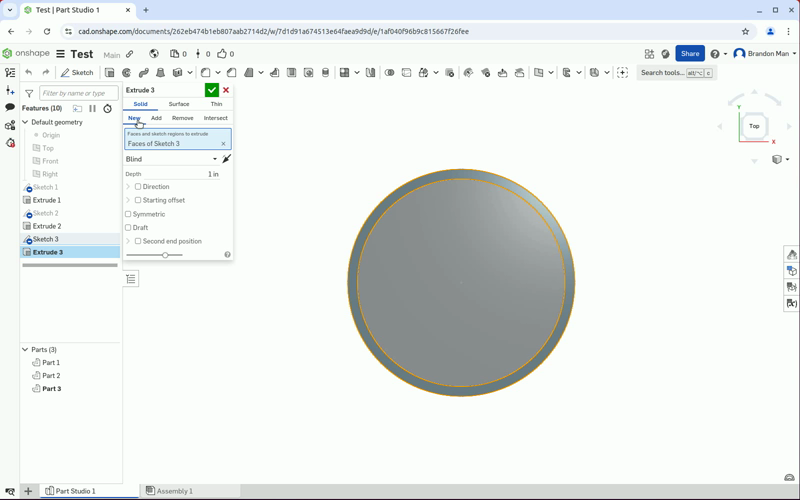
click(137, 120)
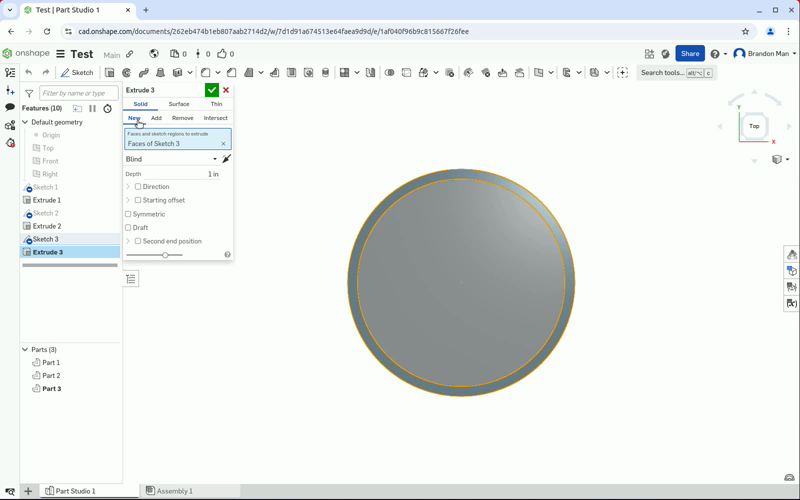
key(tab, 4)
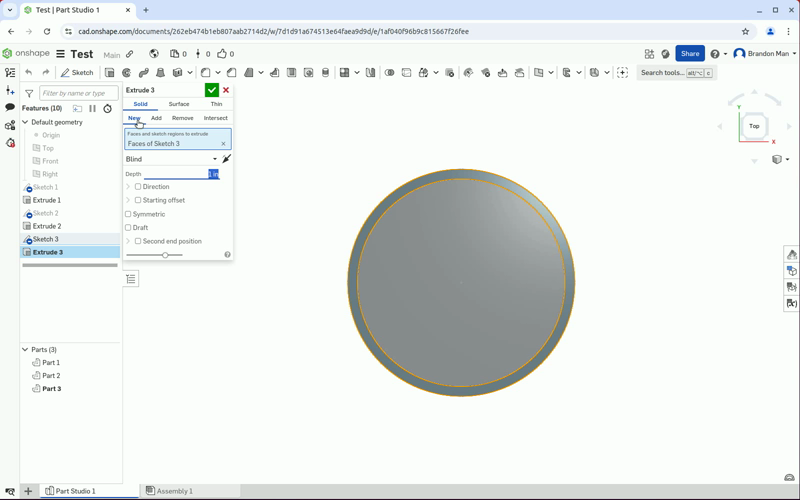
text(-1.926)
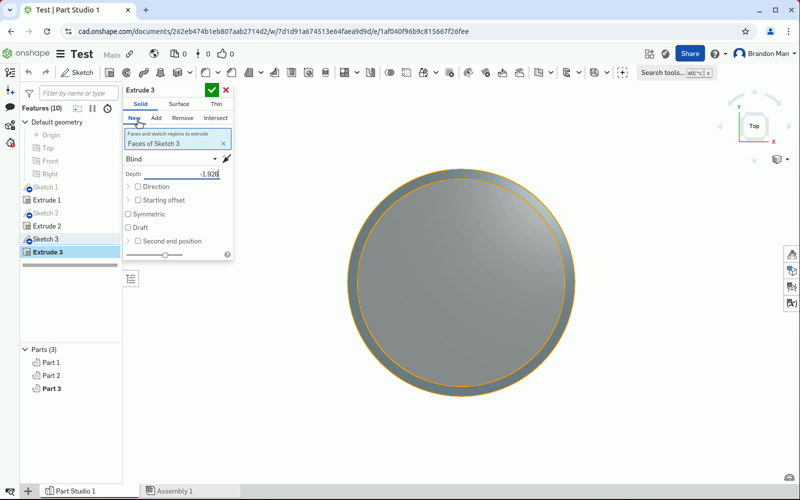
key(enter)
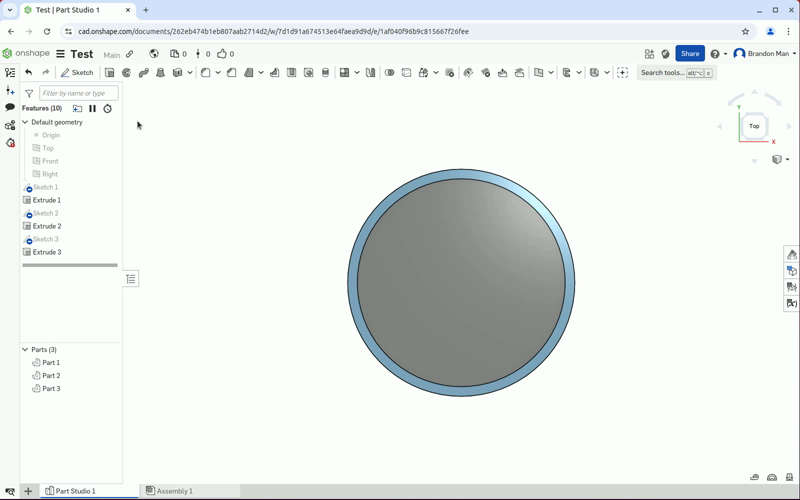
key(shift+h)
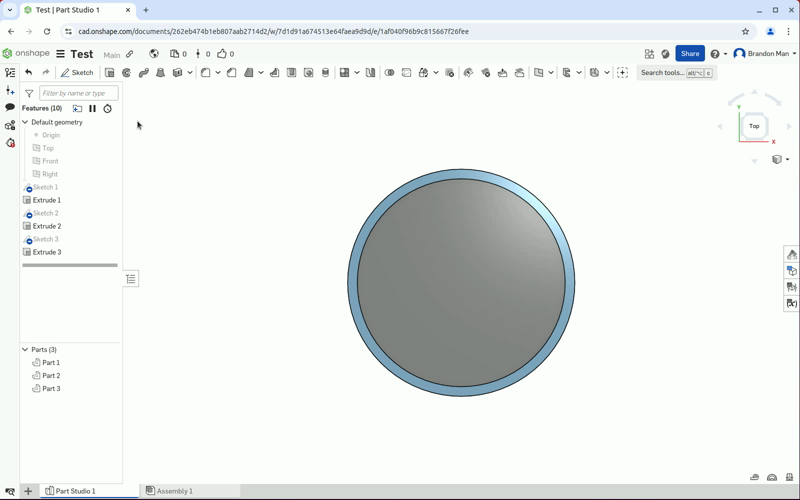
key(shift+h)
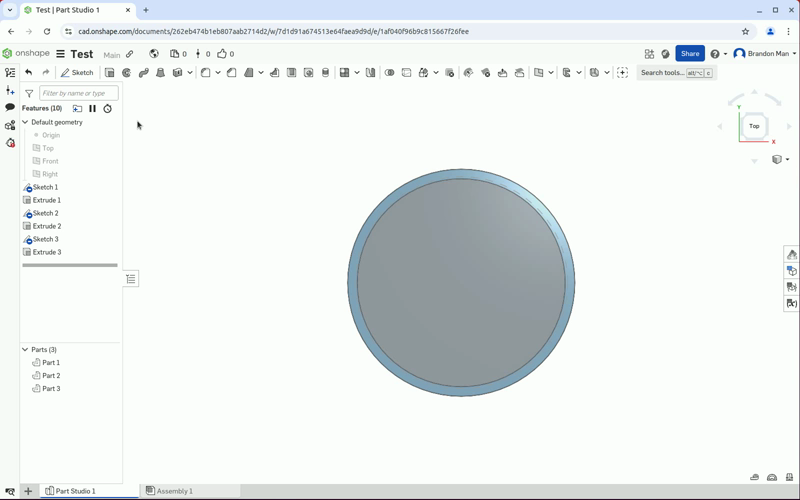
key(shift+7)
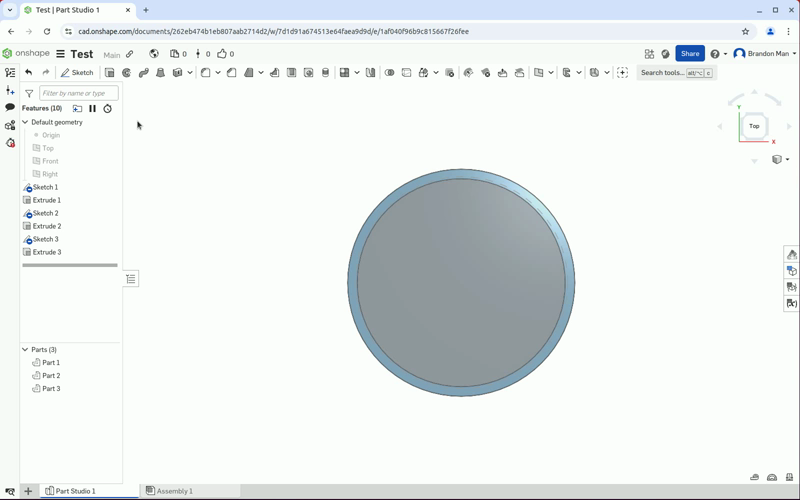
key(up, 3)
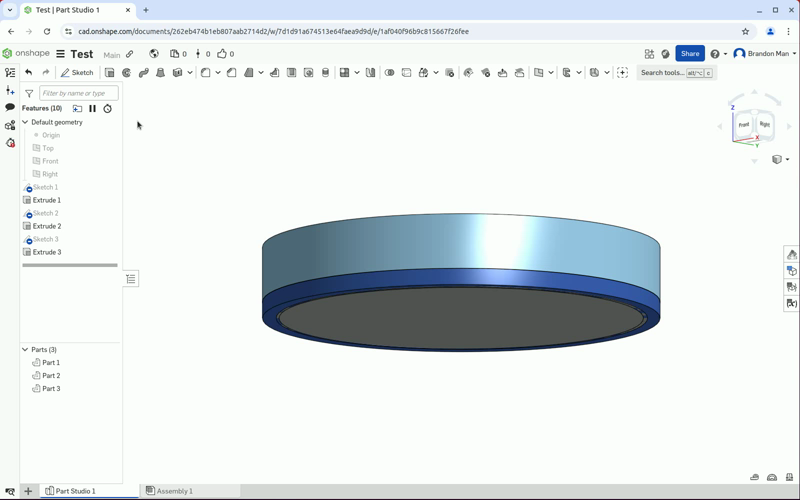
key(left, 3)
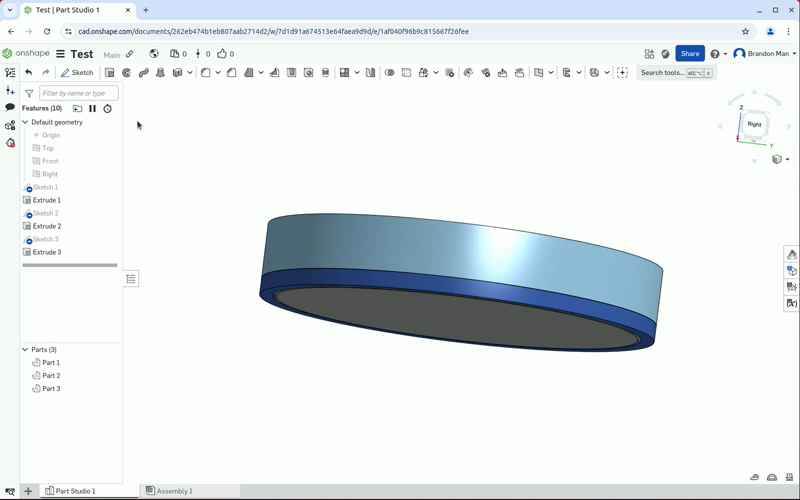
key(right, 3)
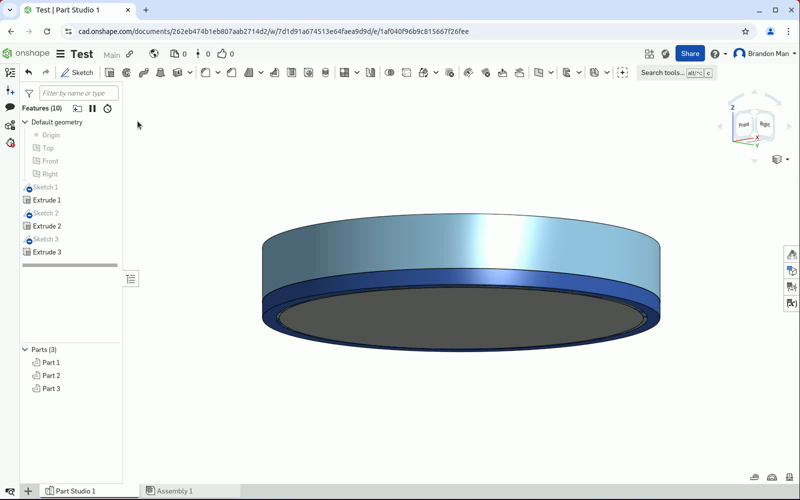
key(down, 3)
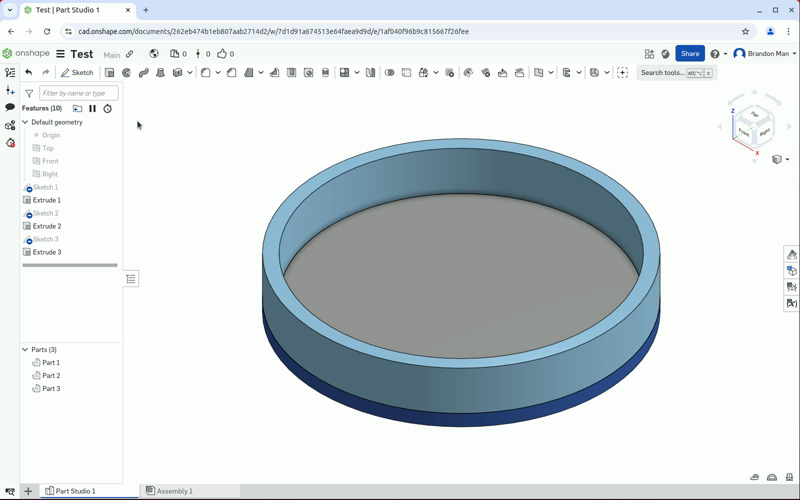
mouse_move(73, 189)
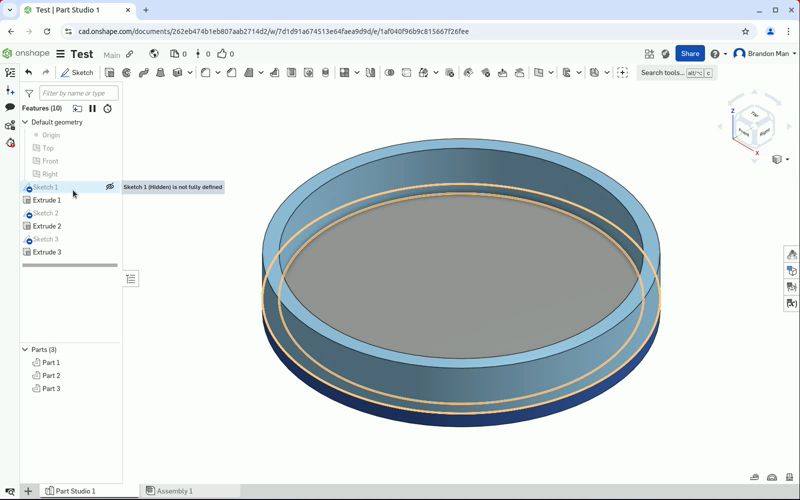
click(73, 189)